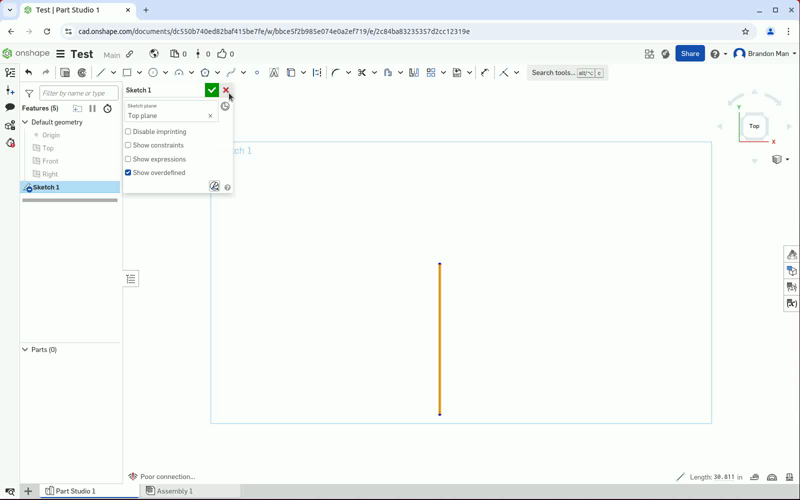
key(shift+h)
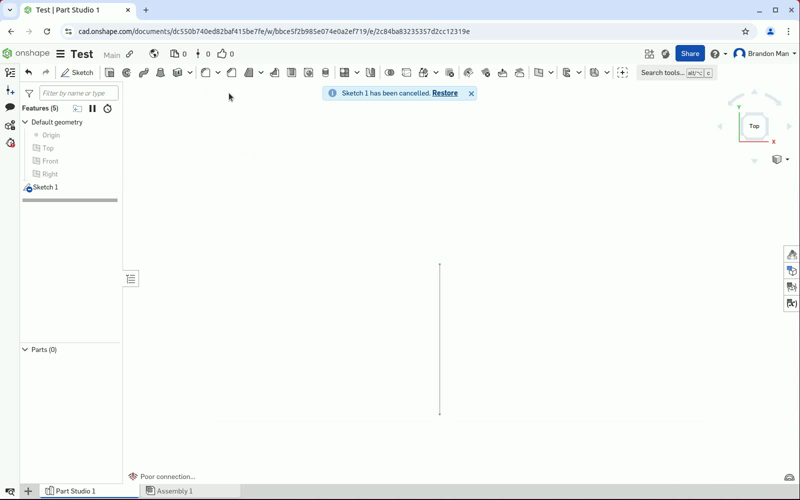
key(shift+s)
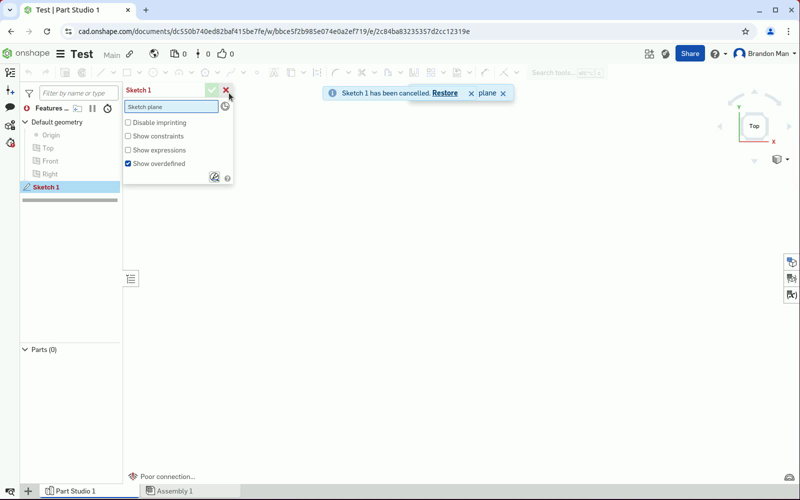
mouse_move(73, 150)
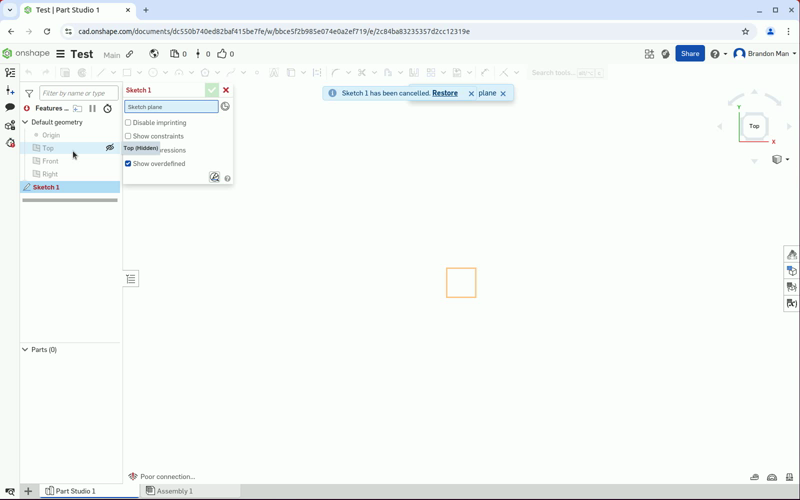
click(73, 150)
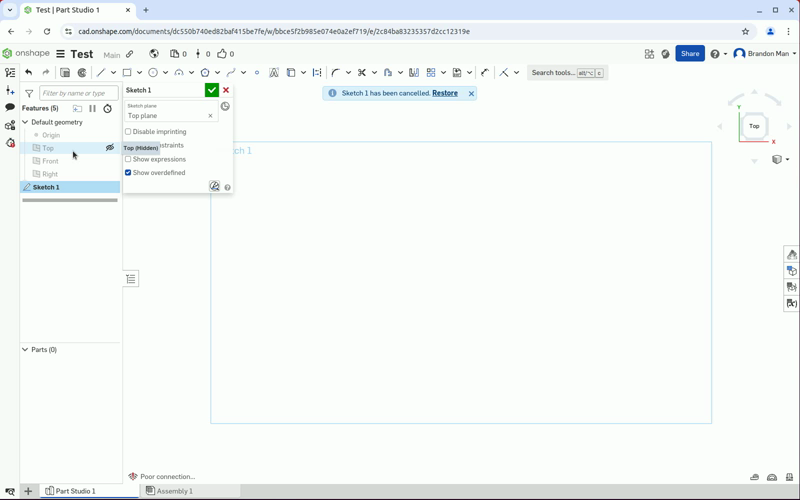
mouse_move(73, 352)
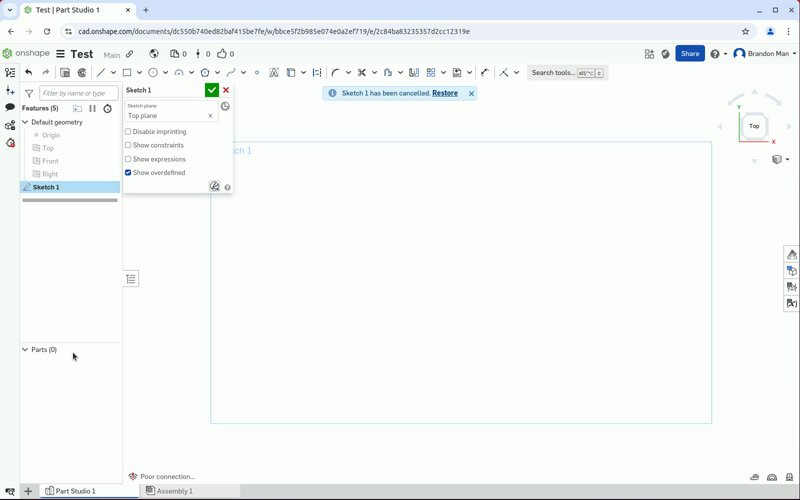
key(y)
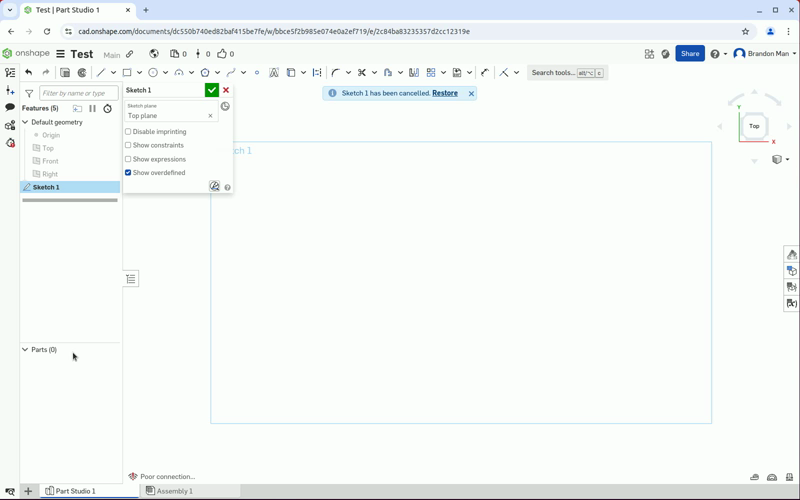
key(l)
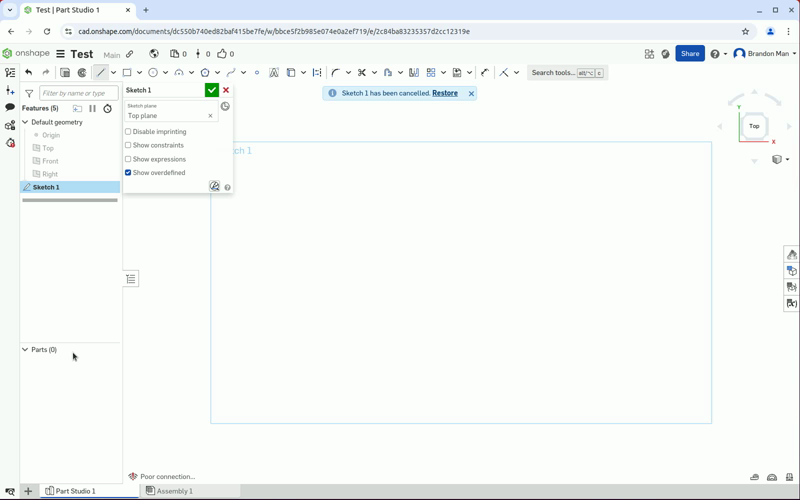
key_down(shift)
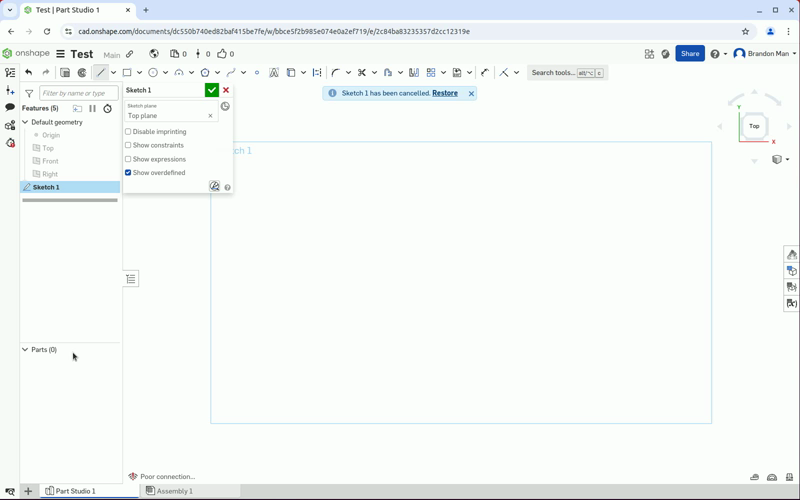
mouse_move(348, 243)
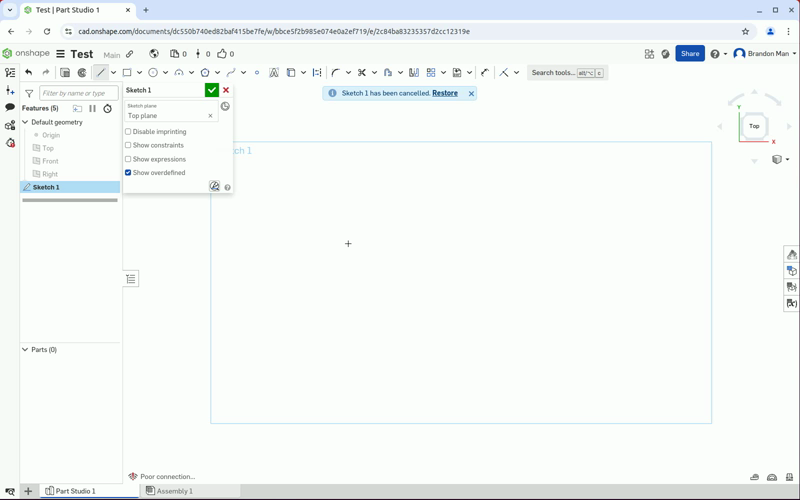
click(348, 243)
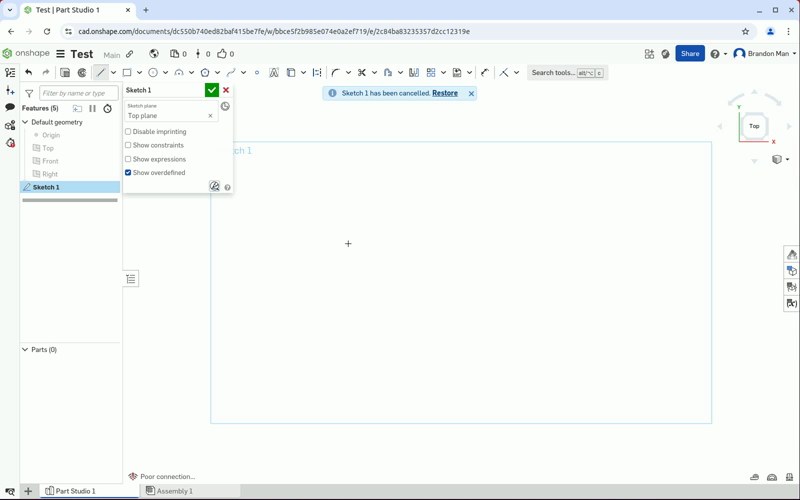
key_up(shift)
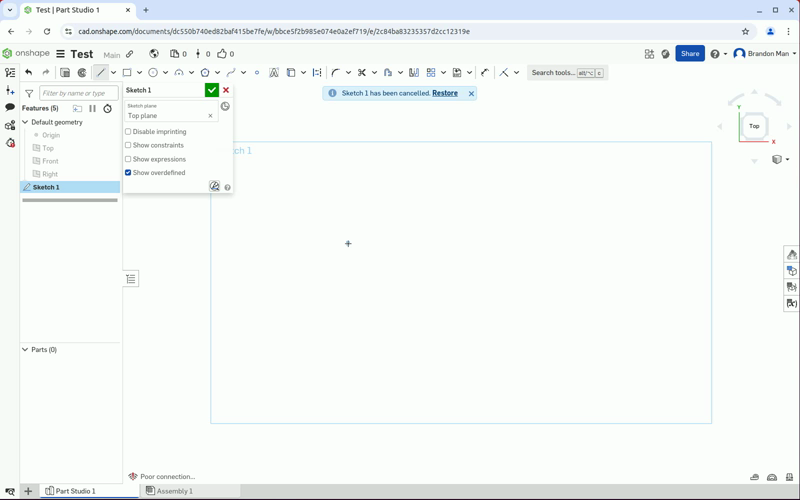
key_down(shift)
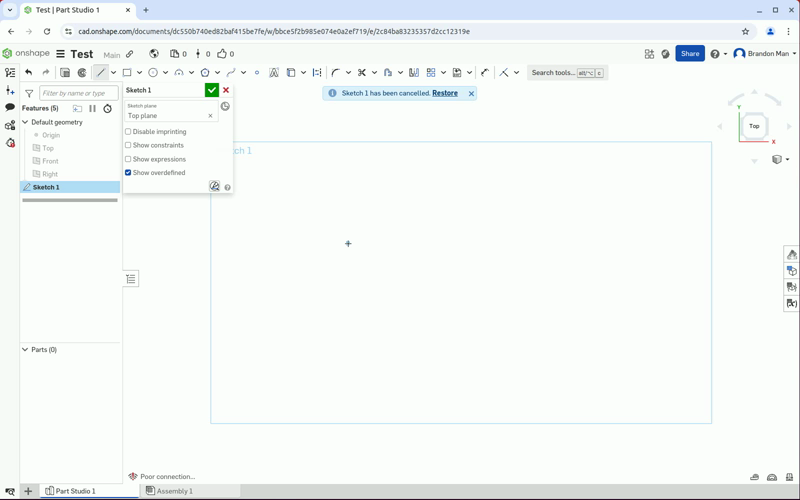
mouse_move(356, 321)
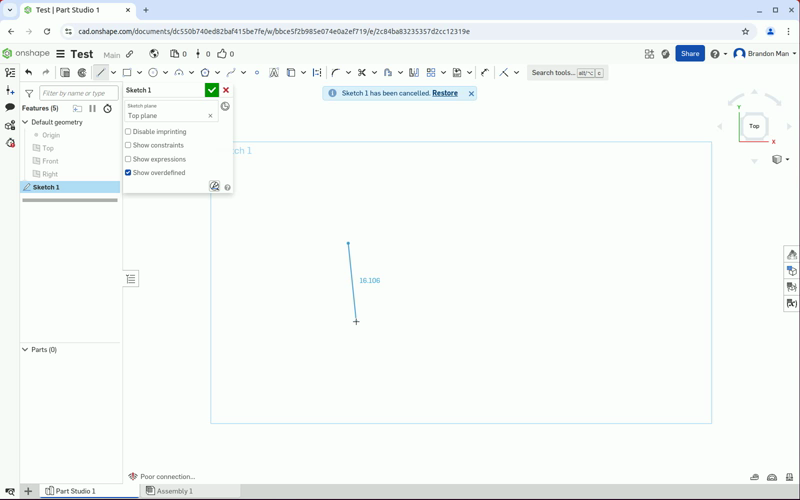
click(356, 321)
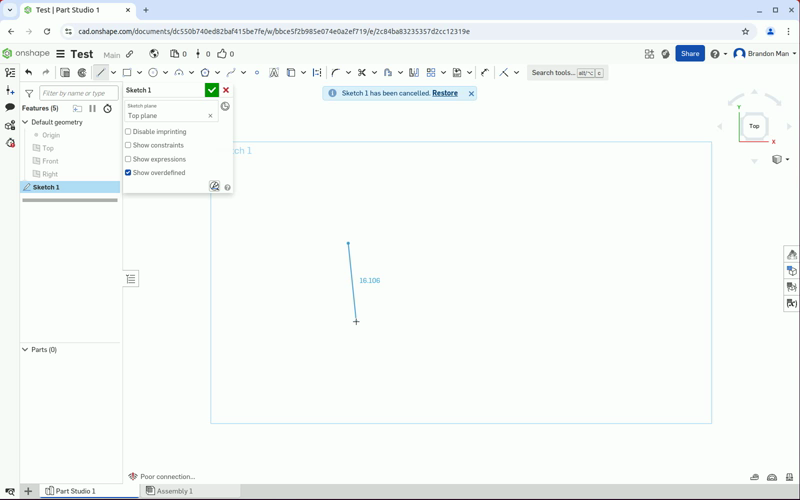
key_up(shift)
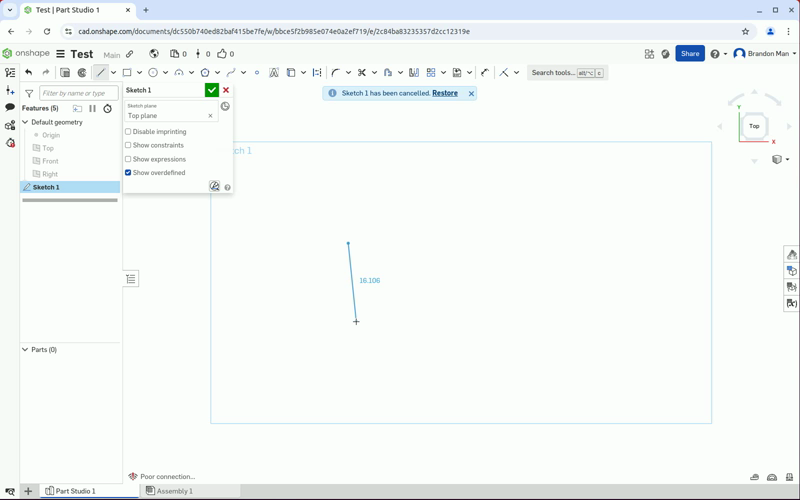
key_down(shift)
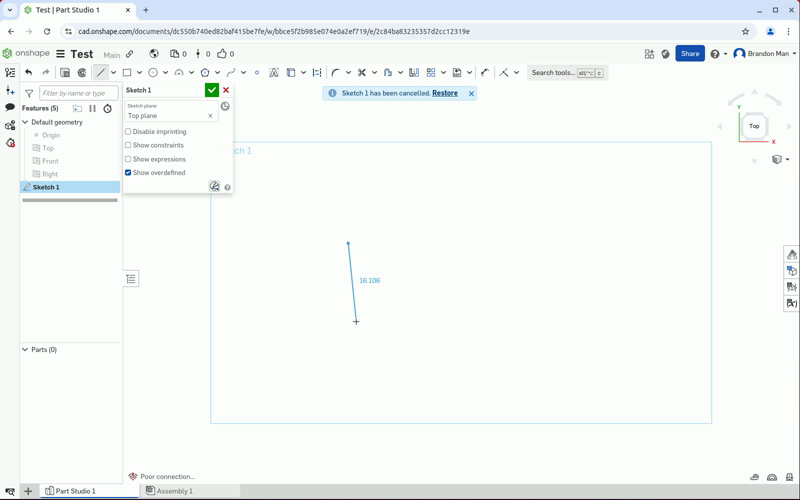
mouse_move(415, 370)
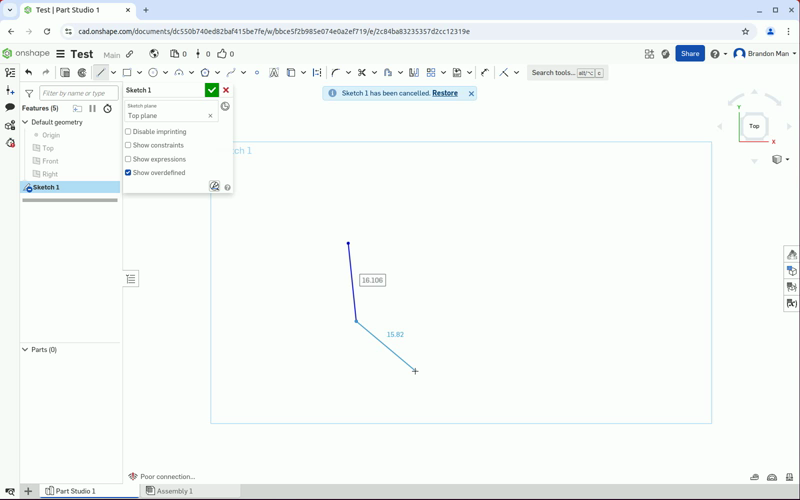
click(415, 370)
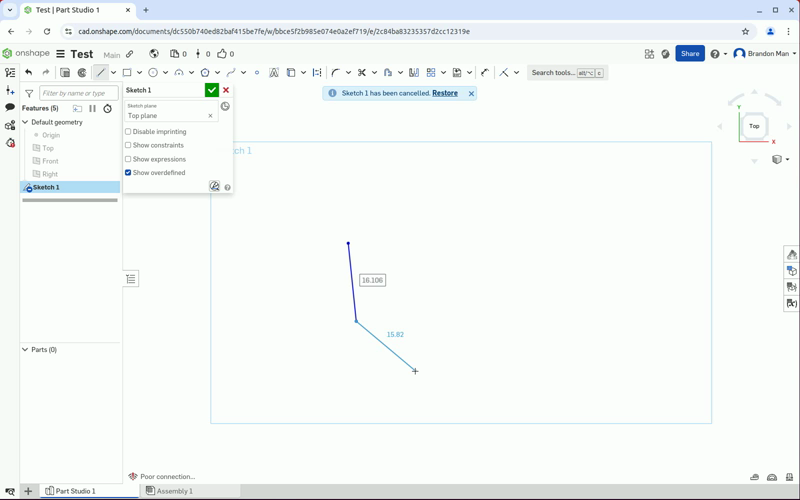
key_up(shift)
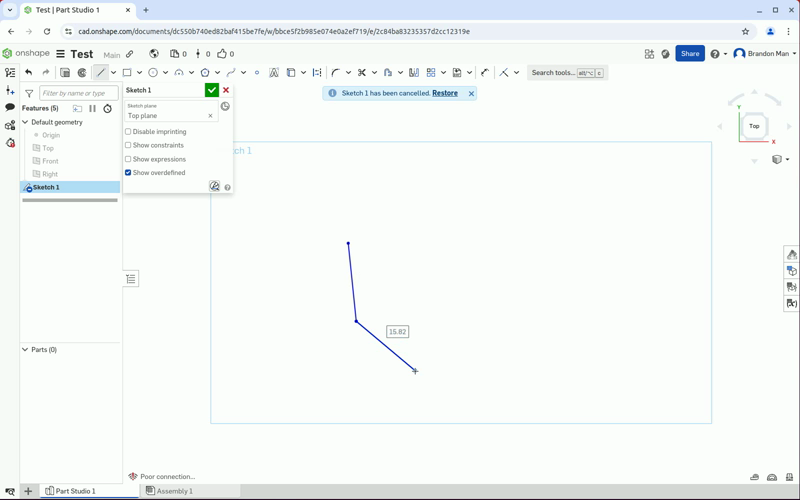
key_down(shift)
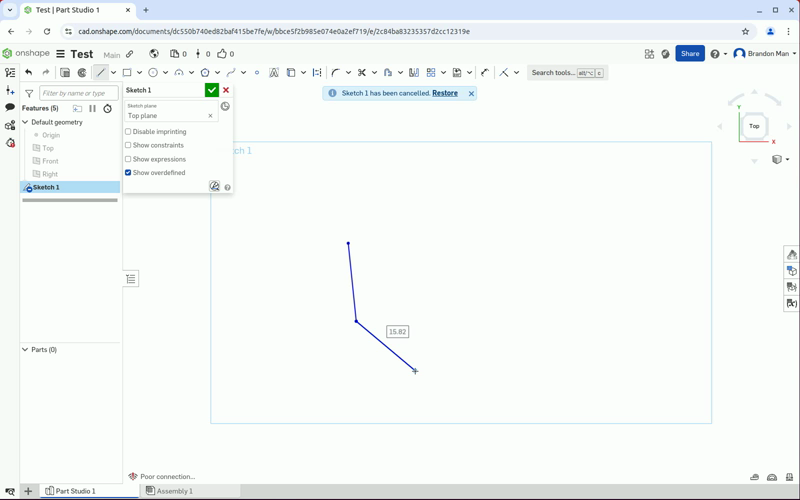
mouse_move(445, 370)
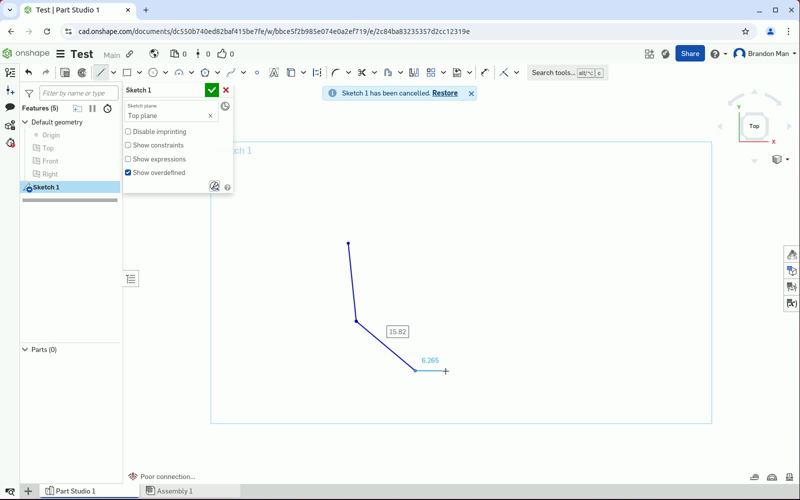
mouse_move(453, 366)
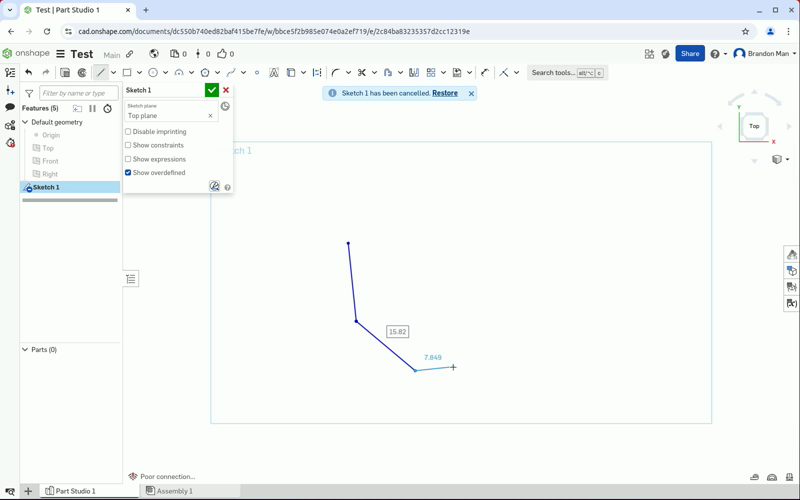
click(453, 366)
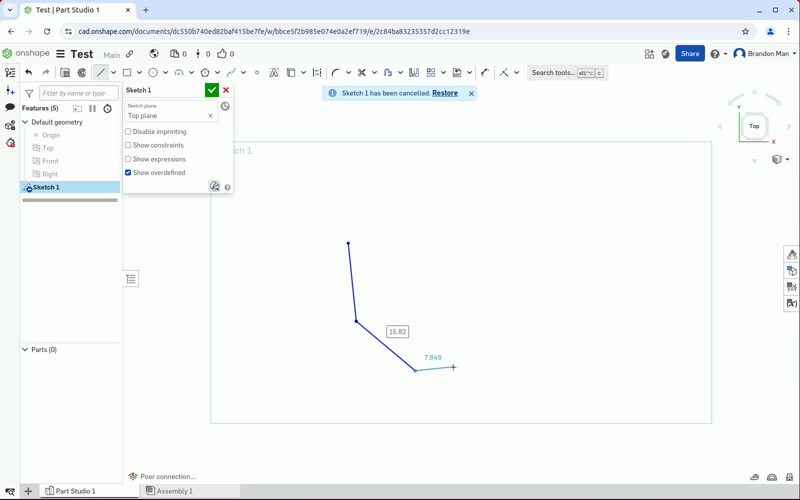
key_up(shift)
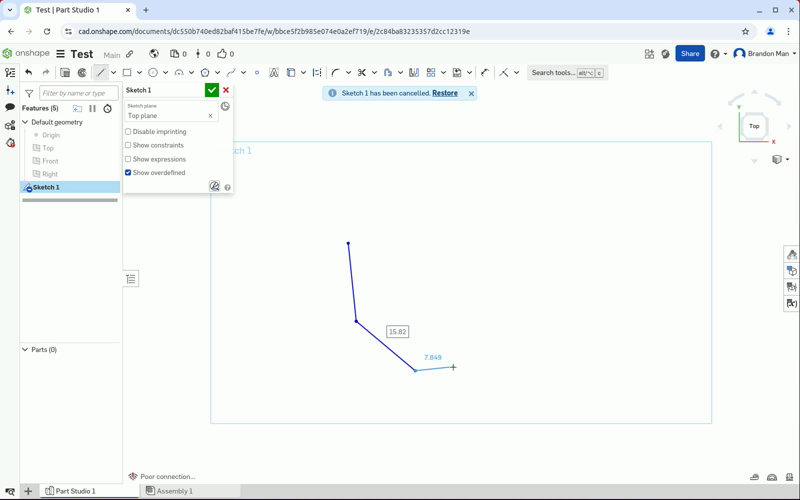
key_down(shift)
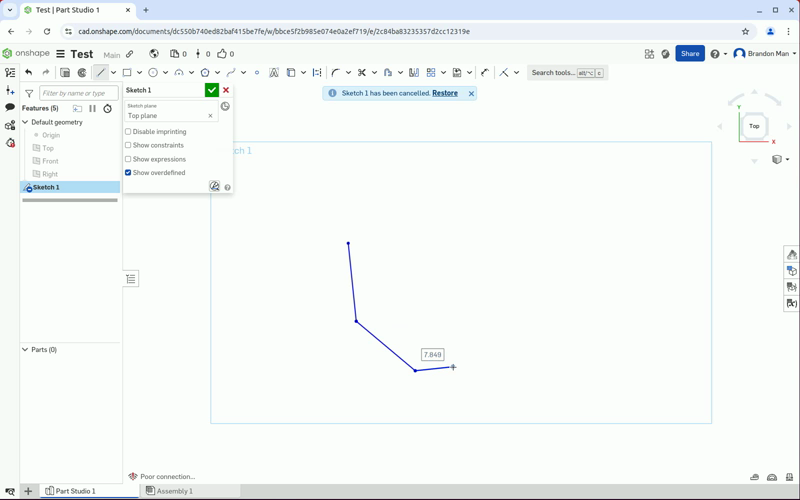
mouse_move(483, 366)
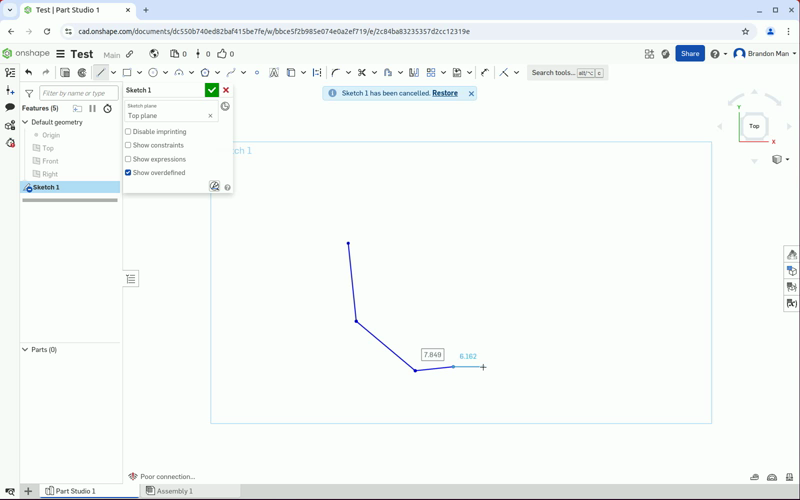
mouse_move(447, 318)
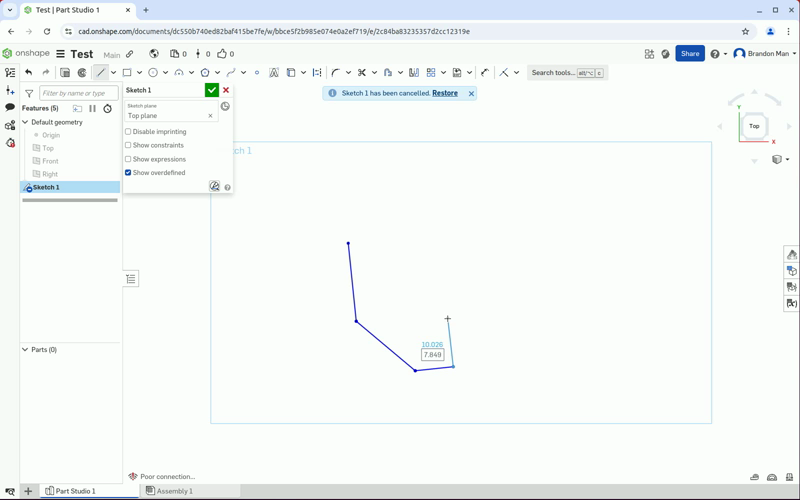
click(447, 318)
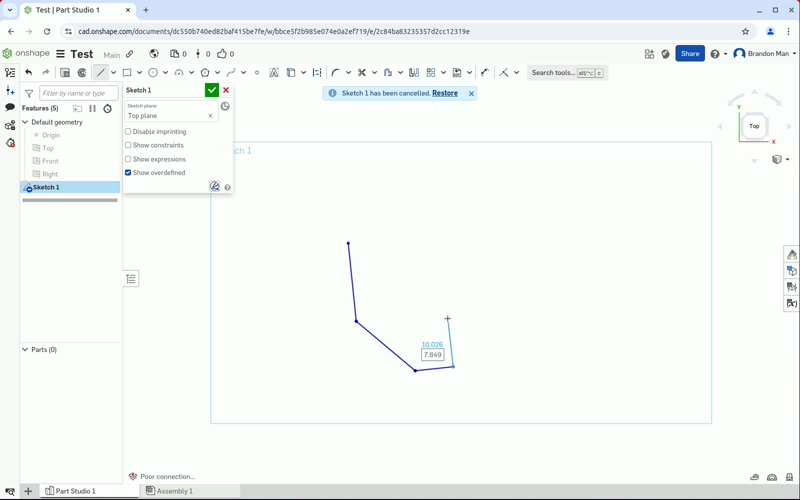
key_up(shift)
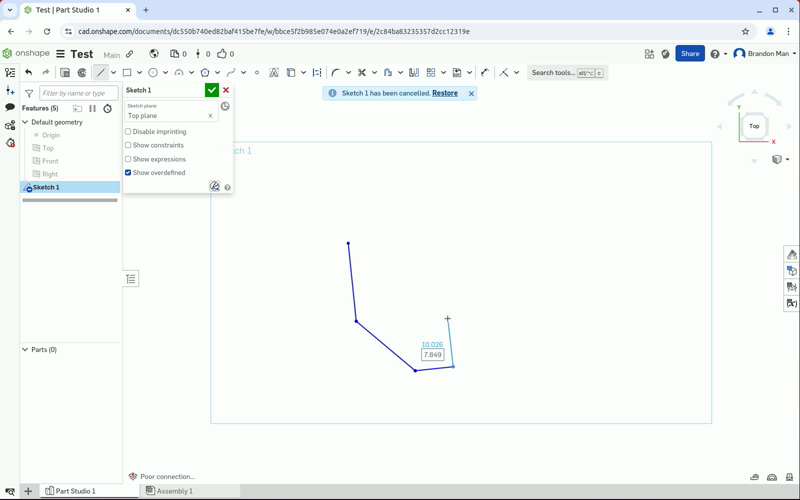
key_down(shift)
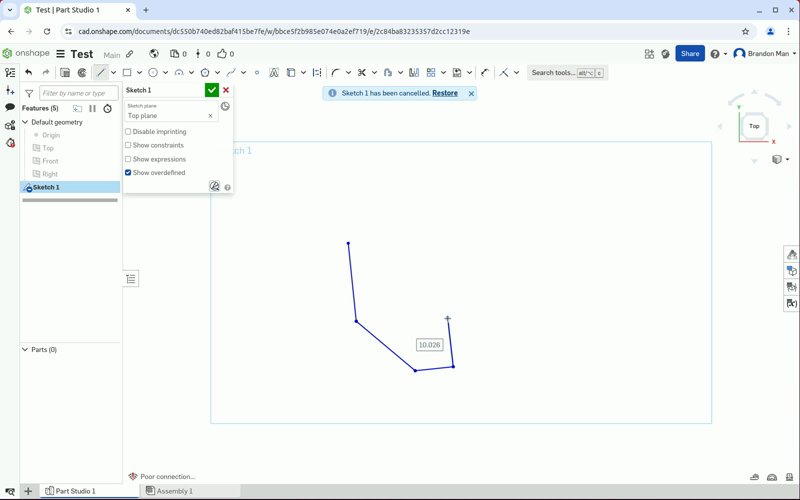
mouse_move(477, 318)
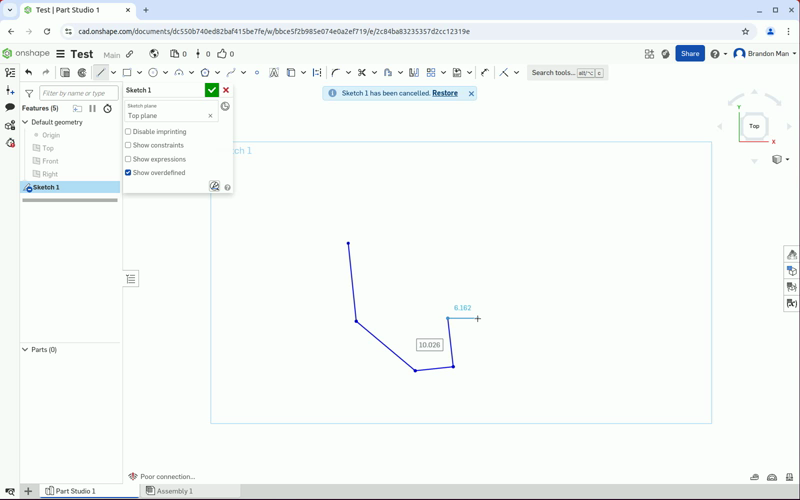
mouse_move(447, 308)
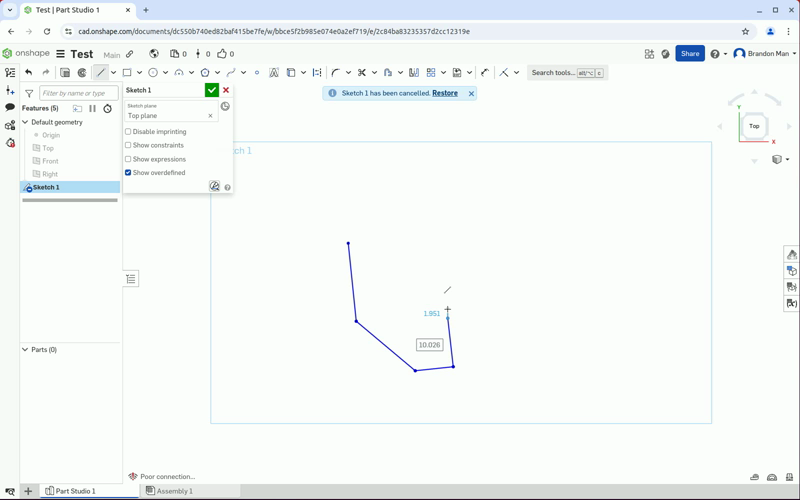
click(447, 308)
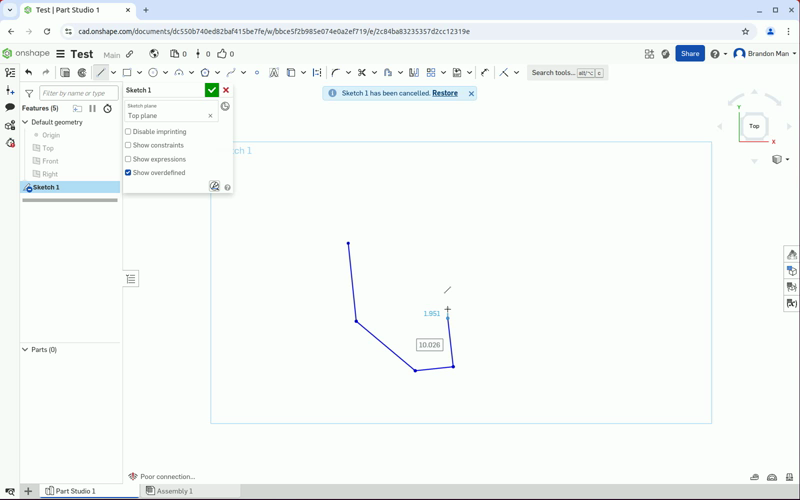
key_up(shift)
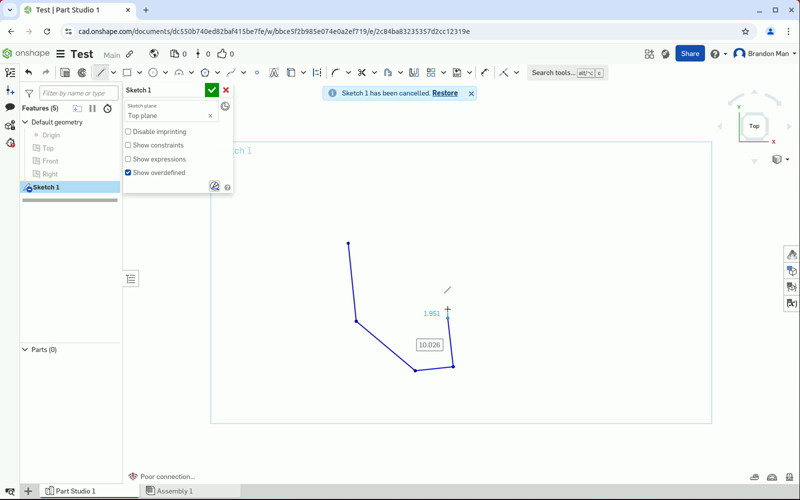
key(esc)
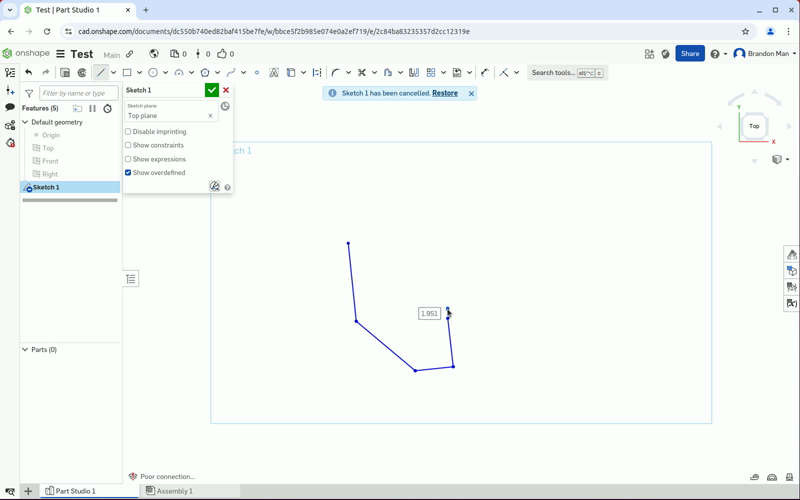
key(a)
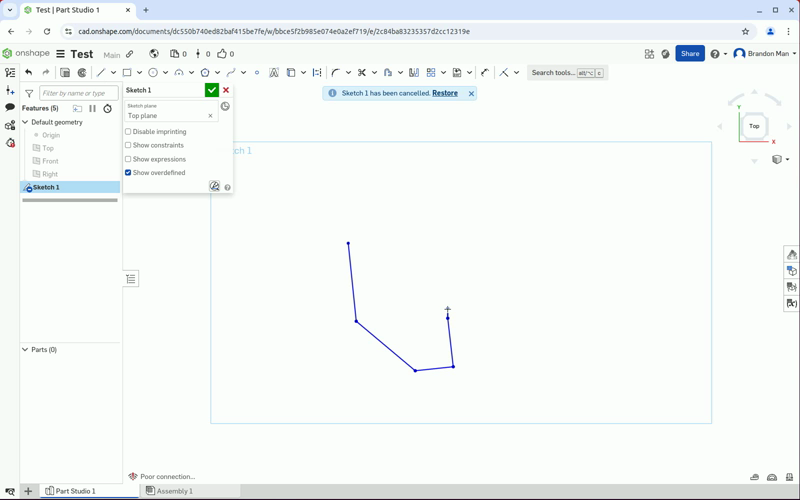
mouse_move(447, 308)
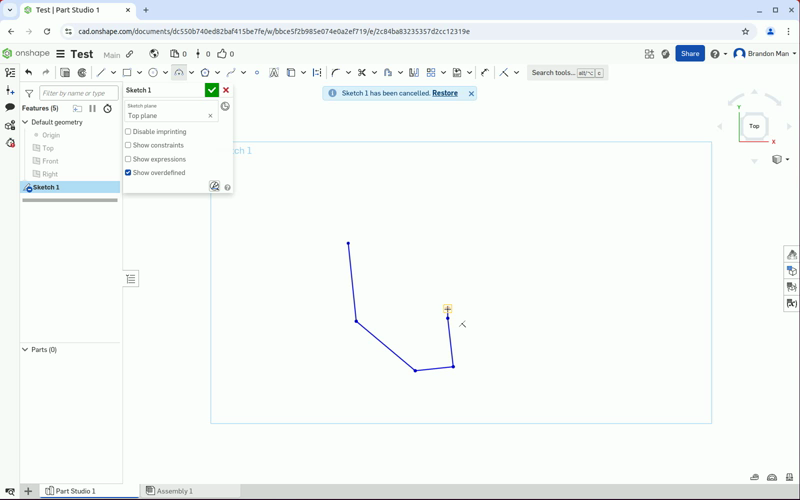
click(447, 308)
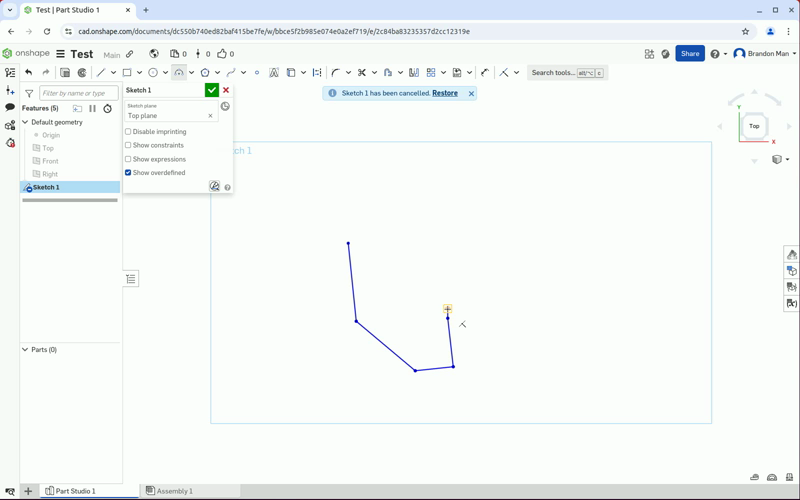
key_down(shift)
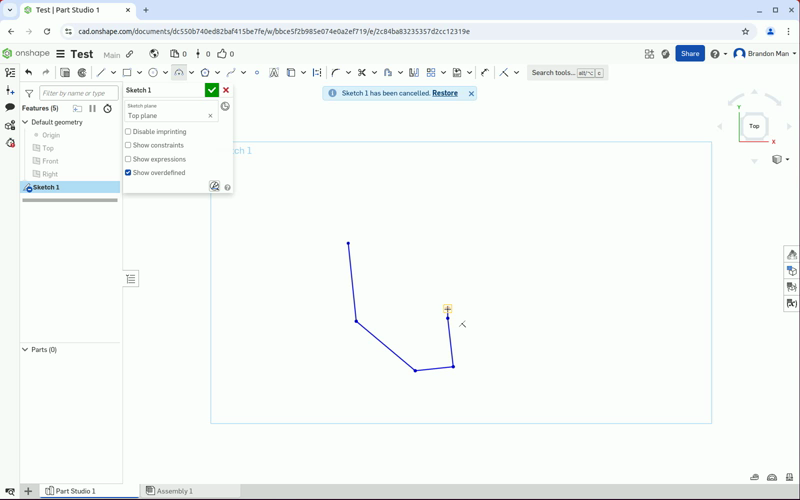
mouse_move(430, 240)
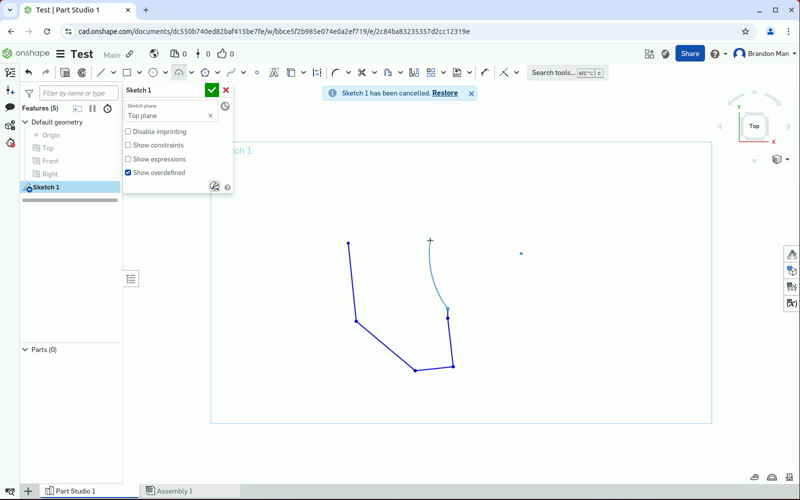
click(430, 240)
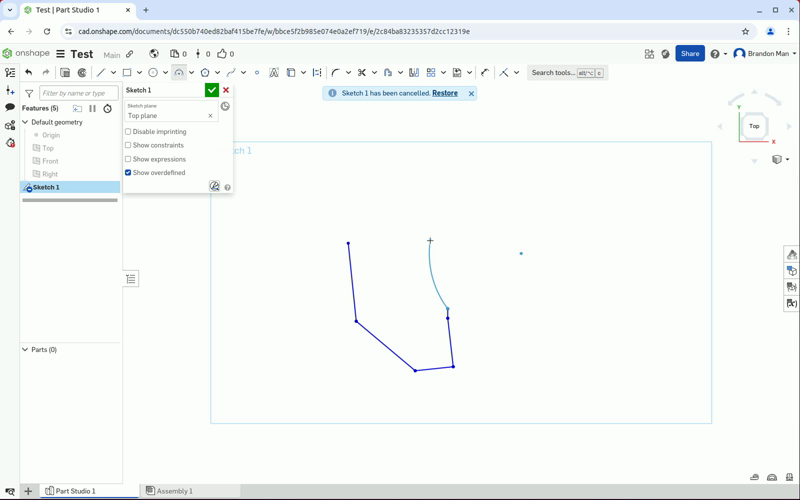
mouse_move(407, 282)
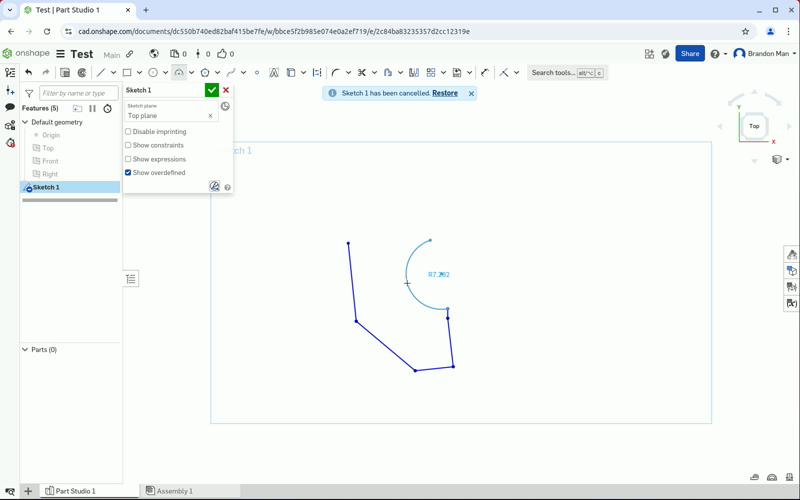
click(407, 282)
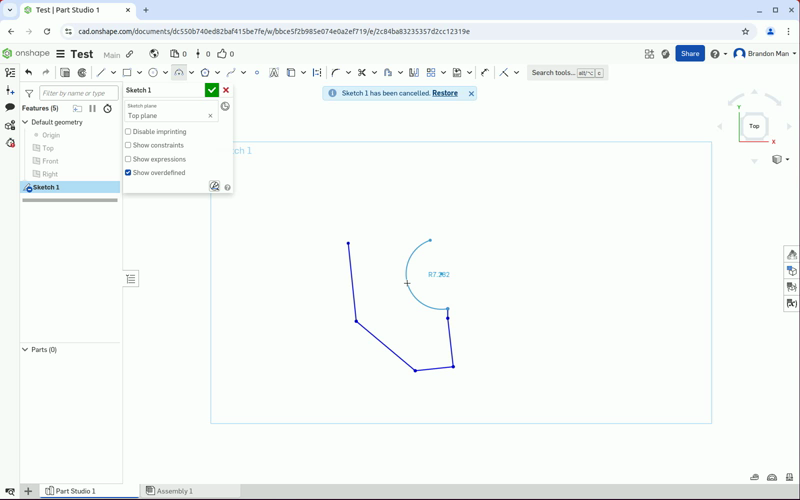
key_up(shift)
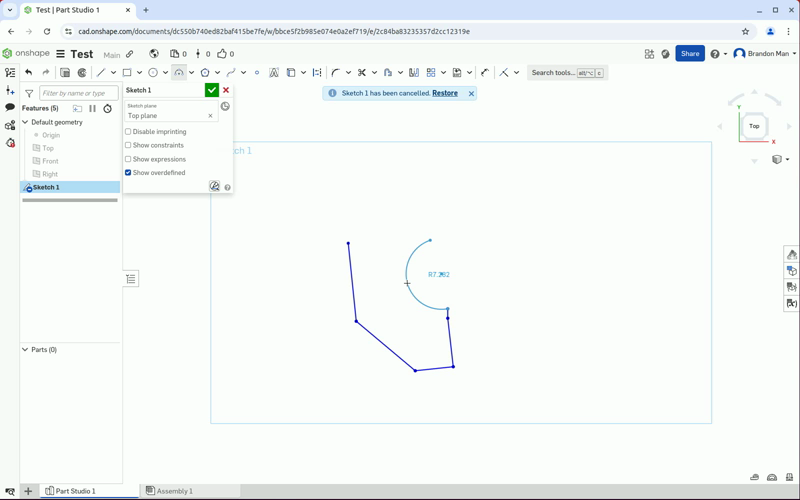
key(esc)
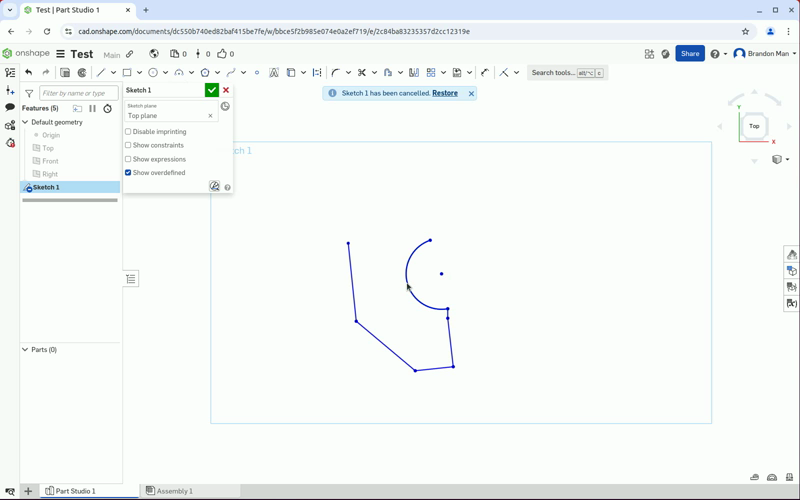
key(l)
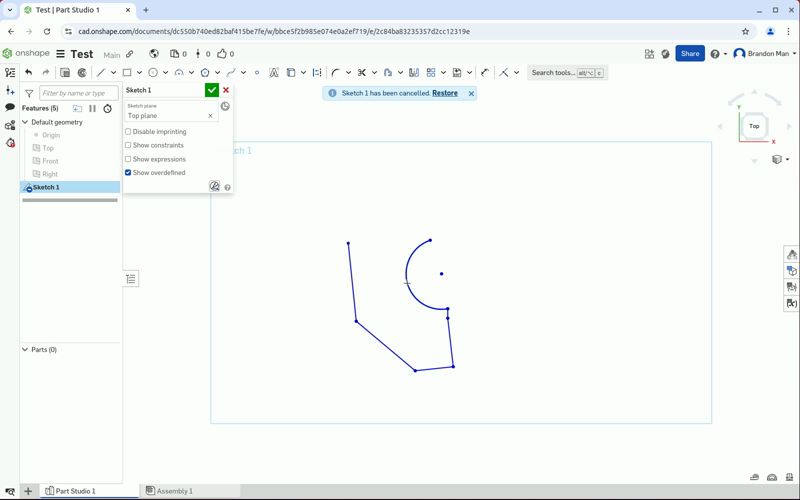
mouse_move(430, 240)
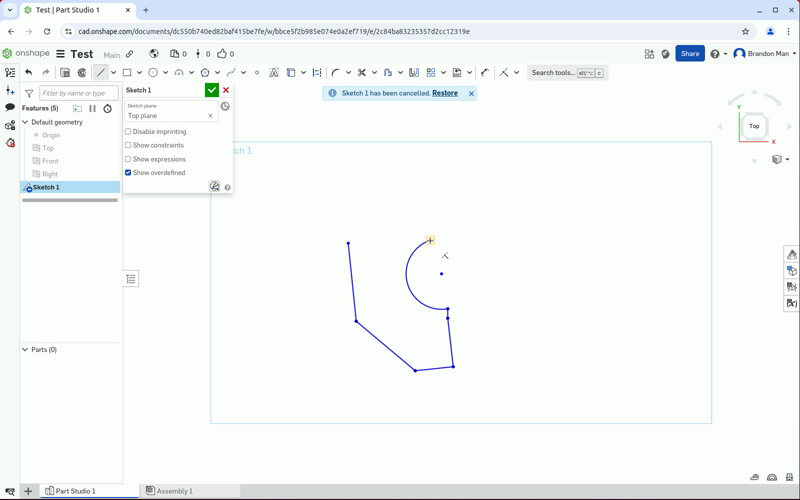
click(430, 240)
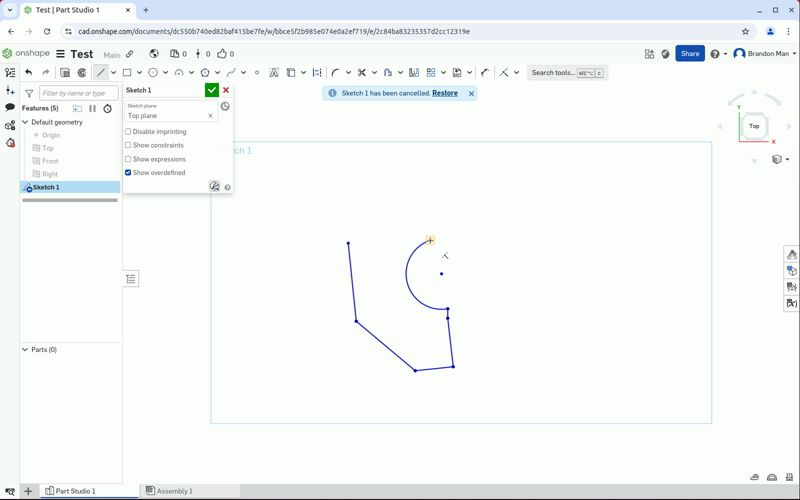
key_down(shift)
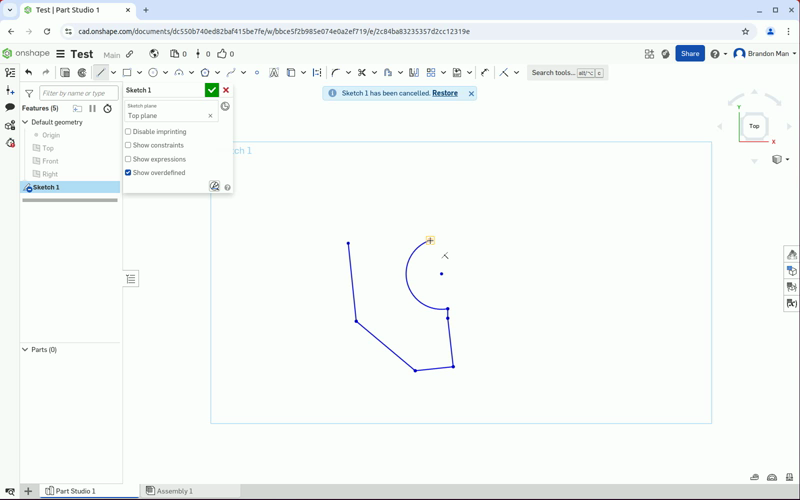
mouse_move(460, 240)
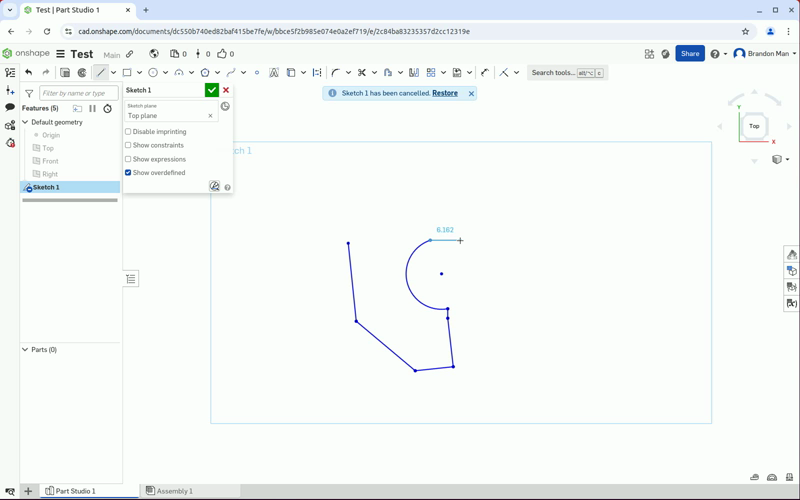
mouse_move(430, 232)
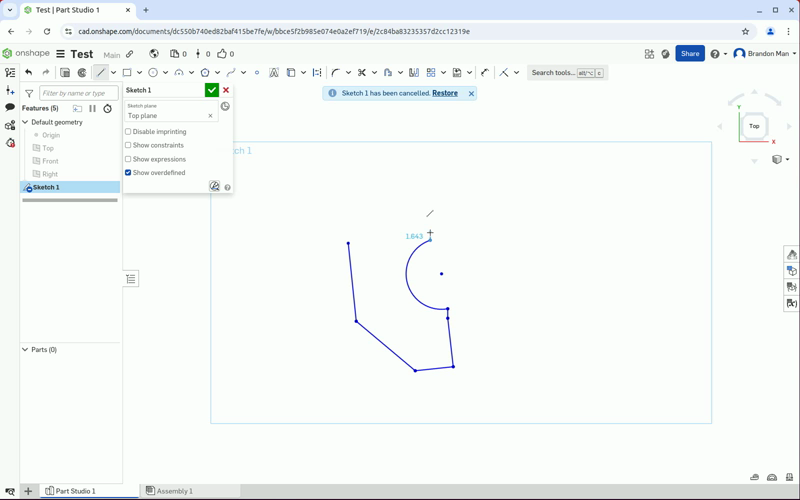
click(430, 232)
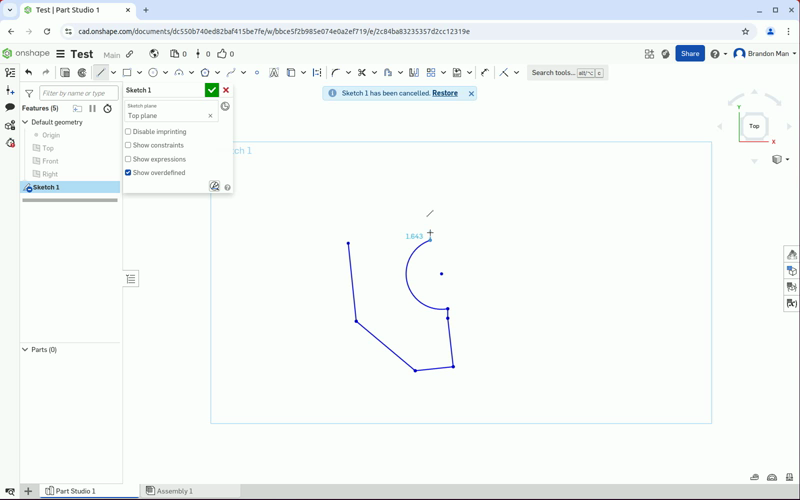
key_up(shift)
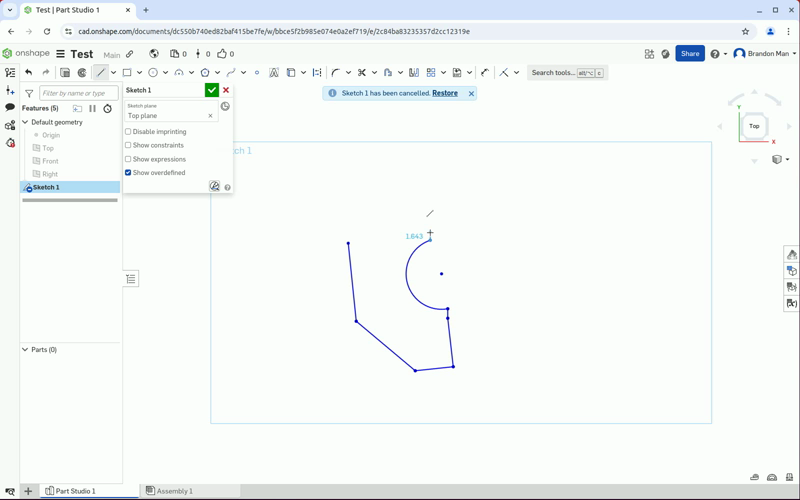
key_down(shift)
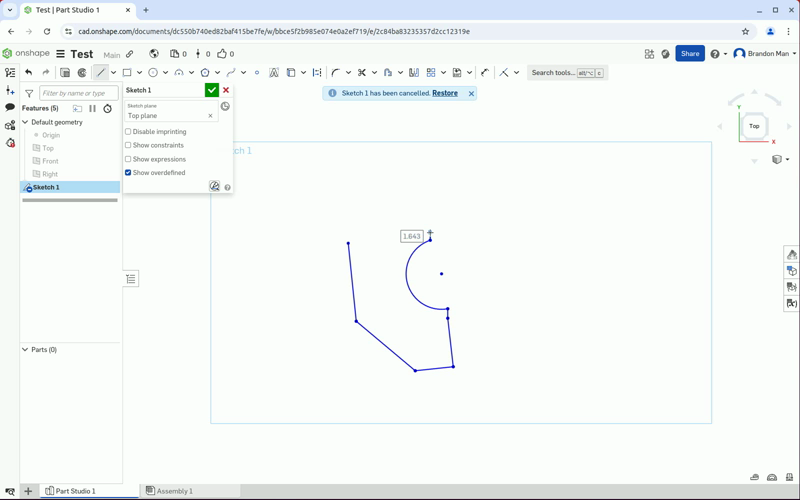
mouse_move(460, 232)
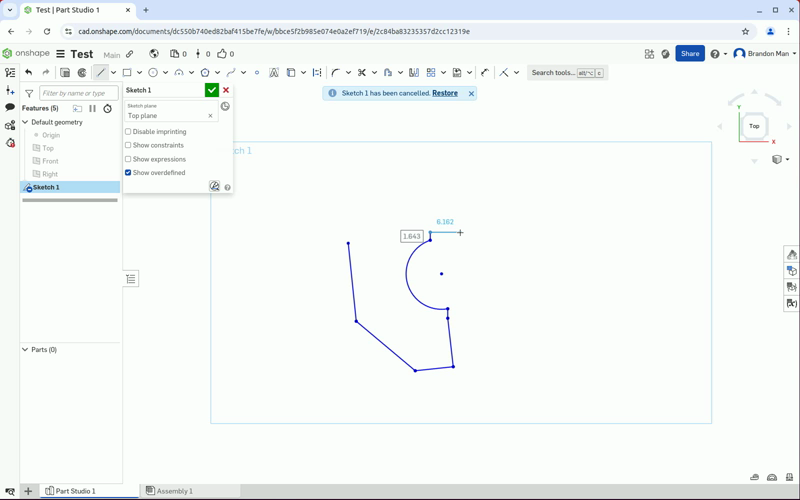
mouse_move(424, 180)
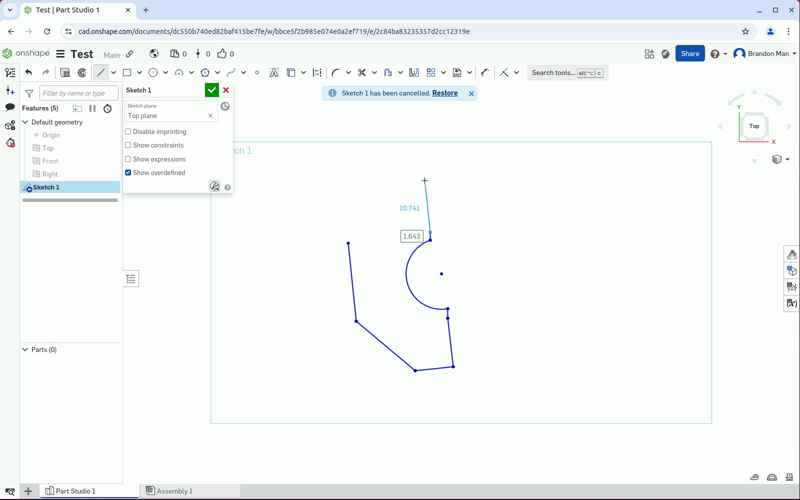
click(424, 180)
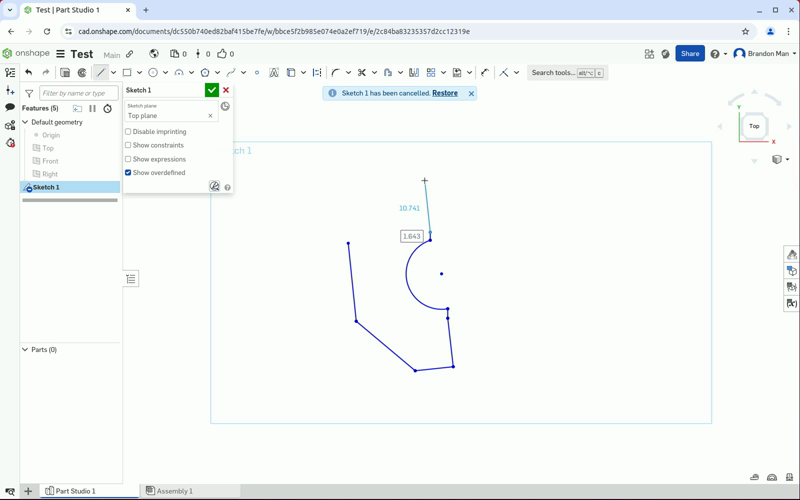
key_up(shift)
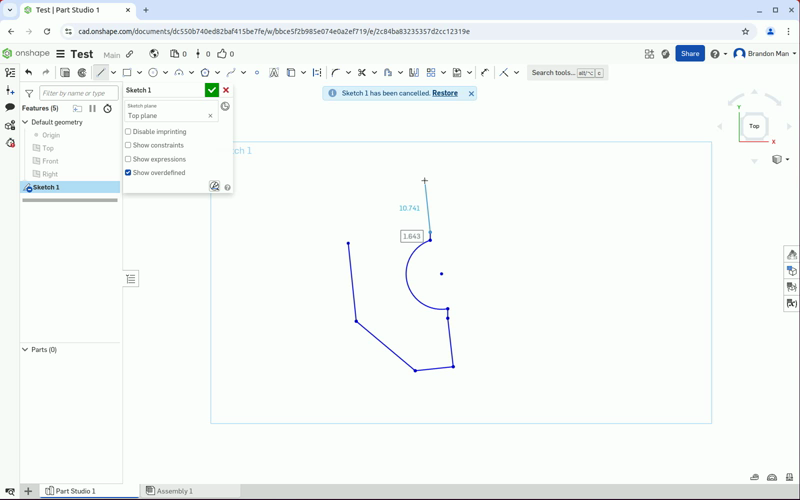
key_down(shift)
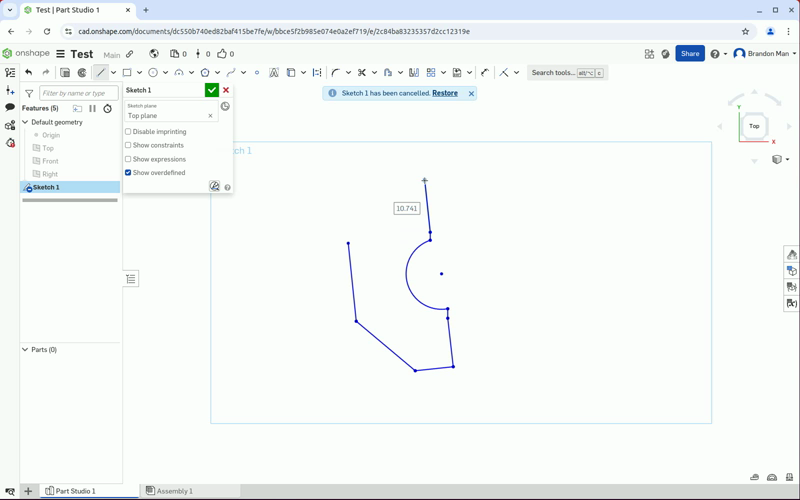
mouse_move(454, 180)
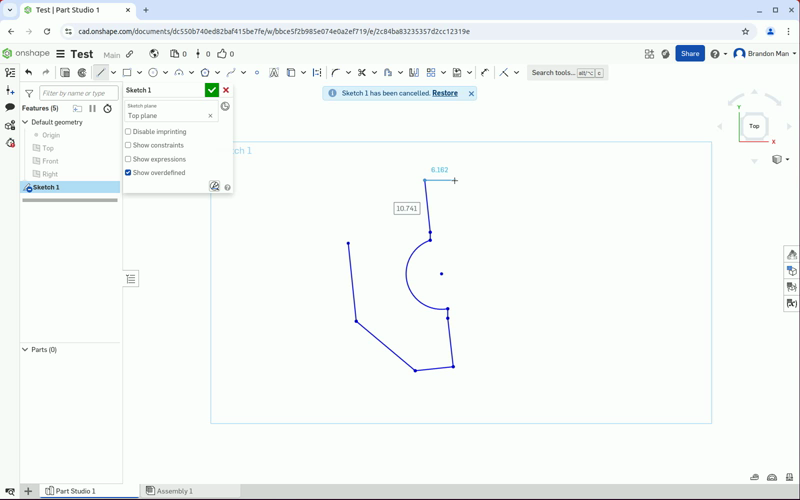
mouse_move(398, 182)
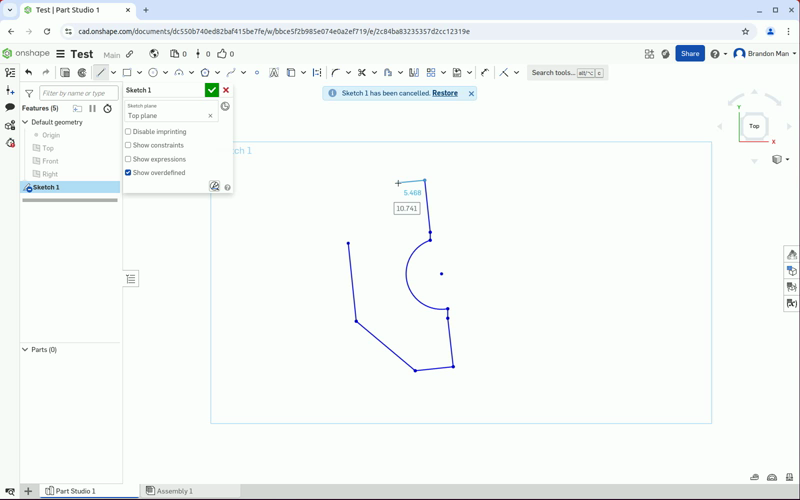
click(398, 182)
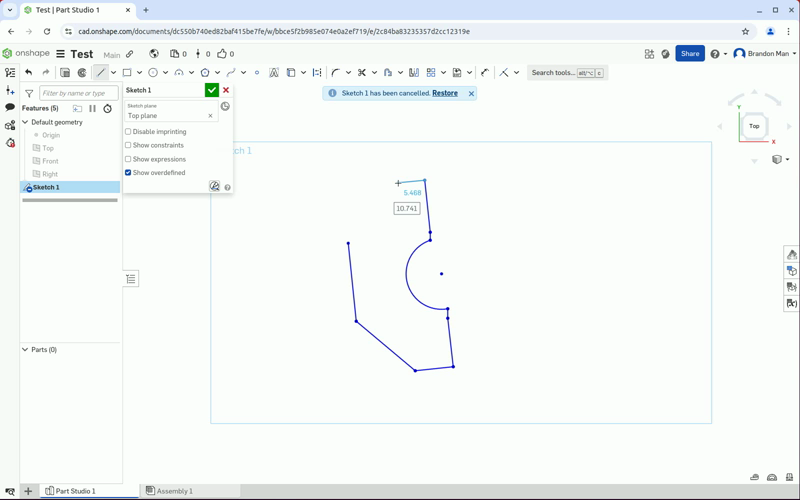
key_up(shift)
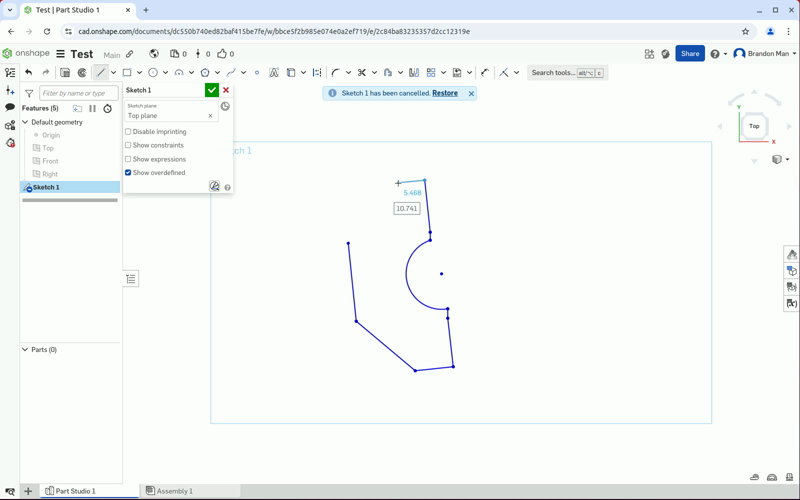
key_down(shift)
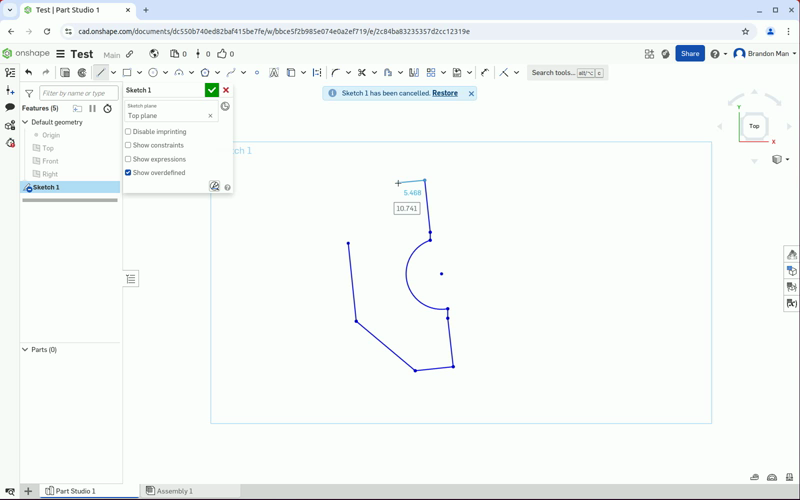
mouse_move(348, 243)
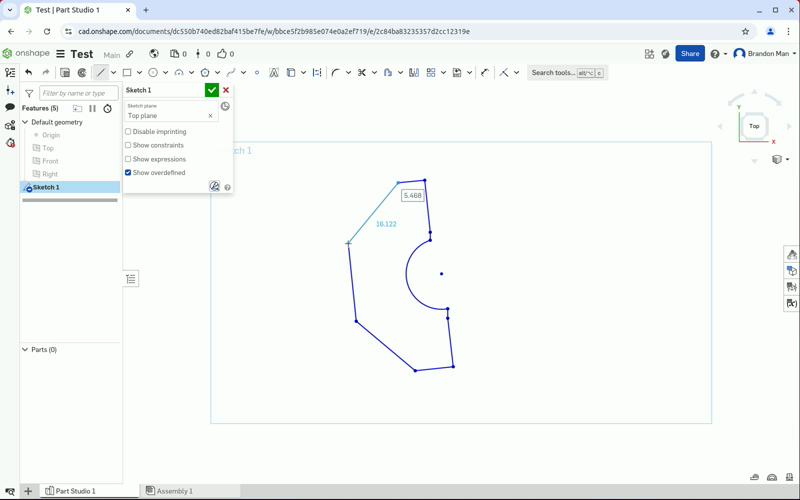
key_up(shift)
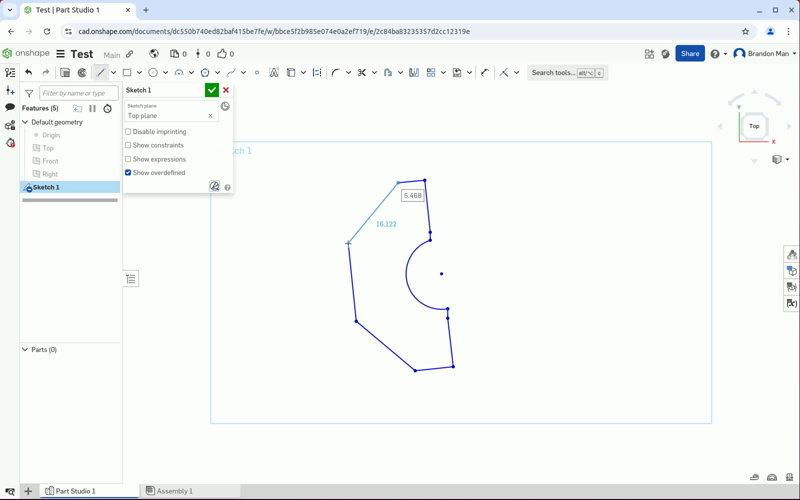
click(348, 243)
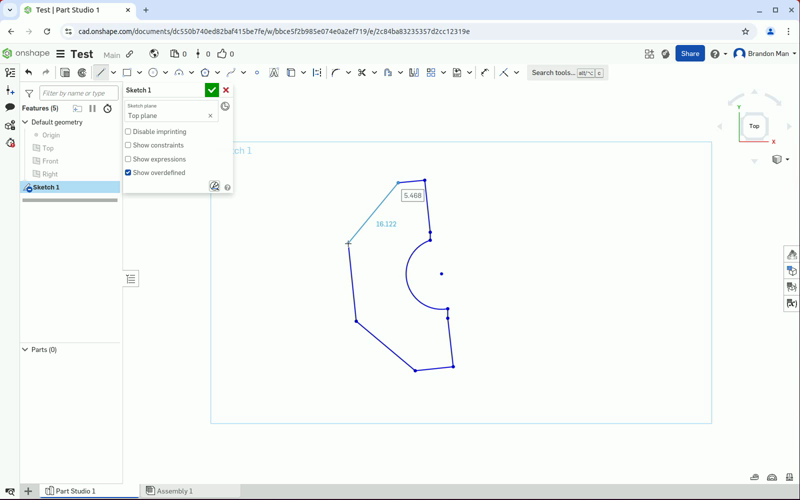
key(esc)
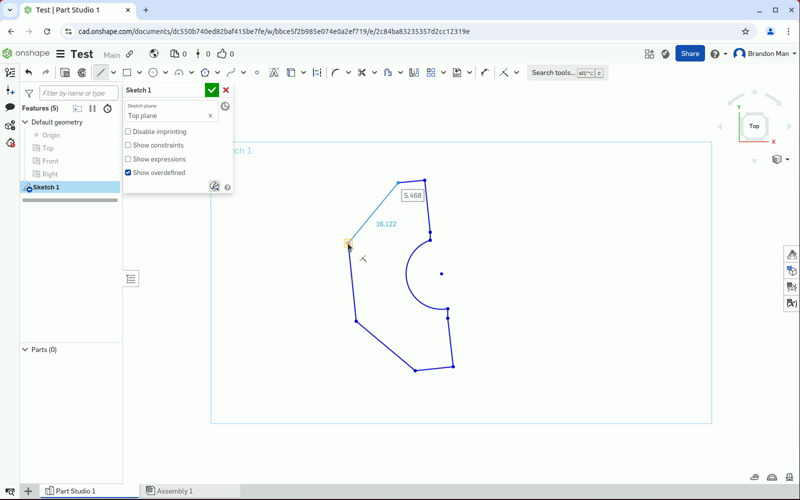
mouse_move(415, 326)
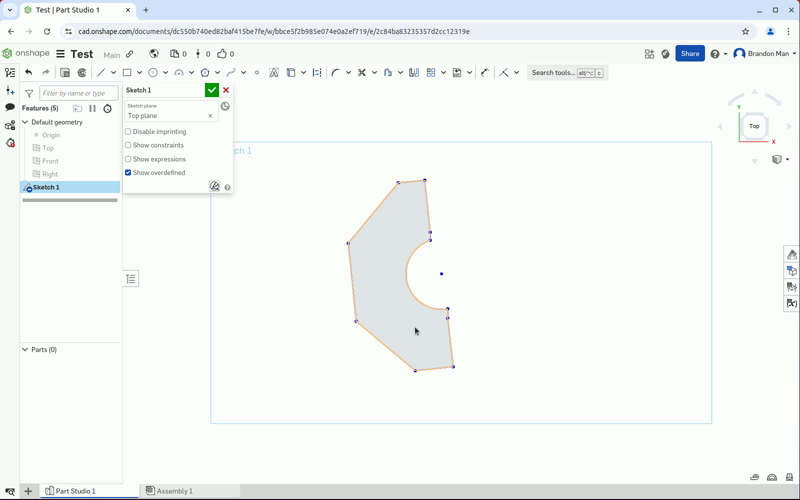
click(415, 326)
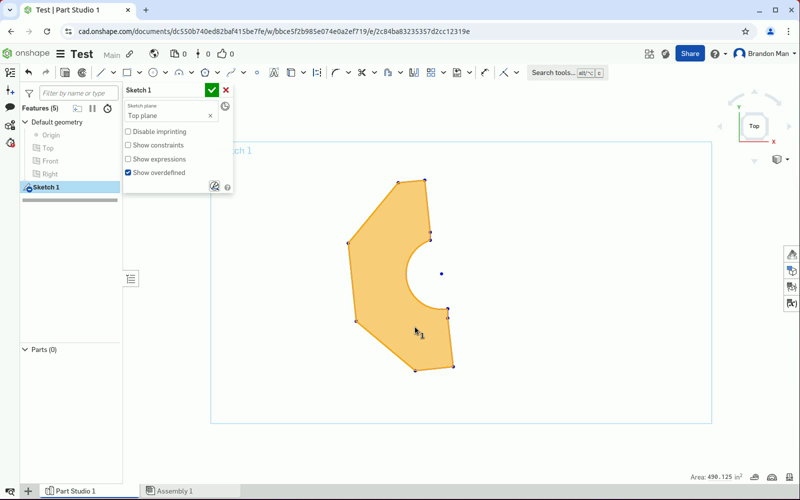
mouse_move(73, 352)
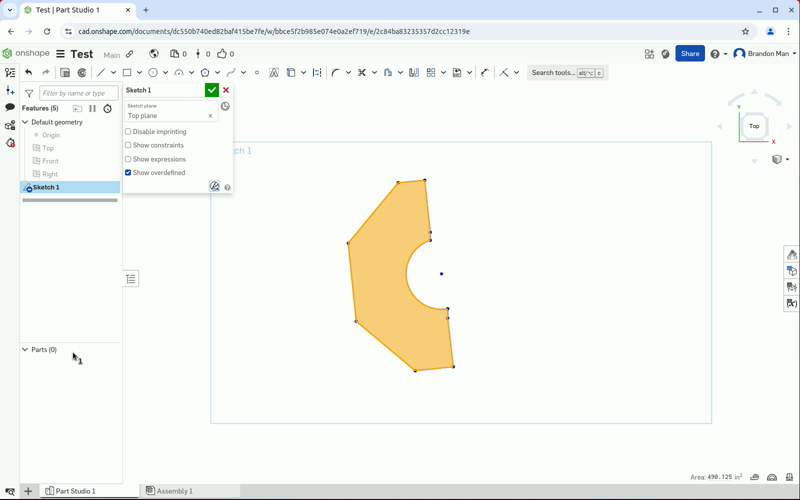
key(shift+y)
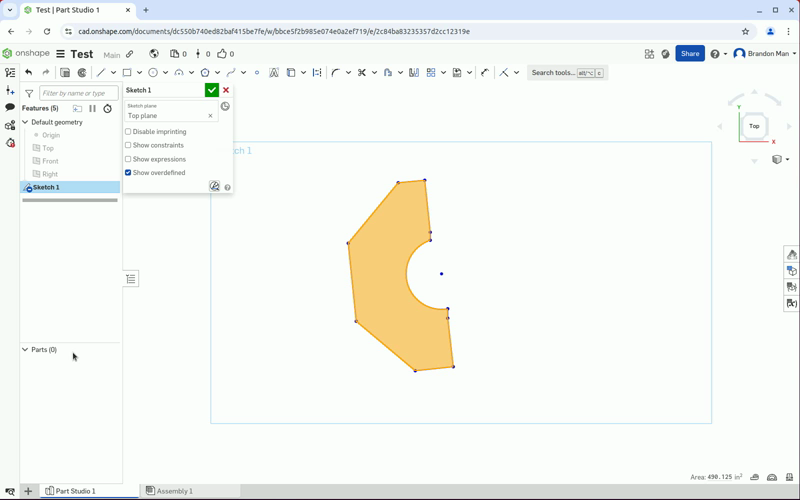
key(shift+e)
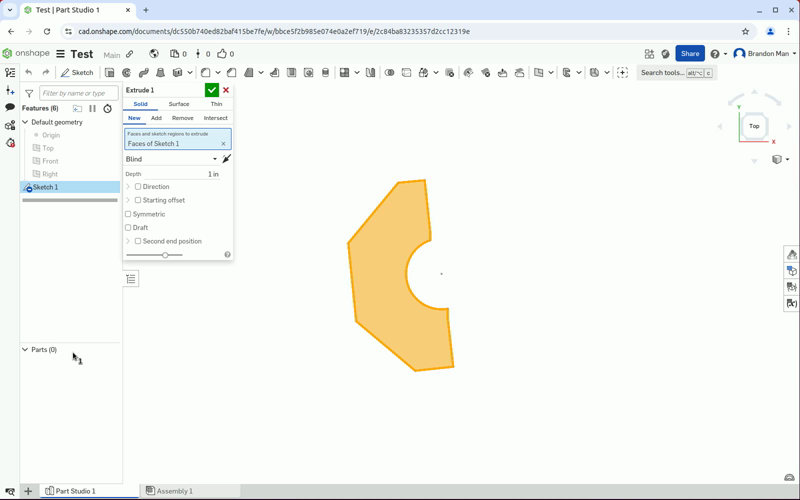
mouse_move(143, 106)
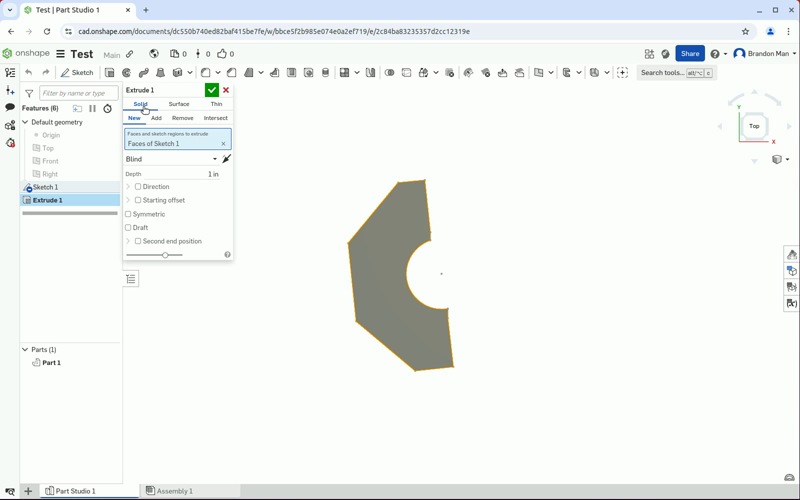
click(143, 106)
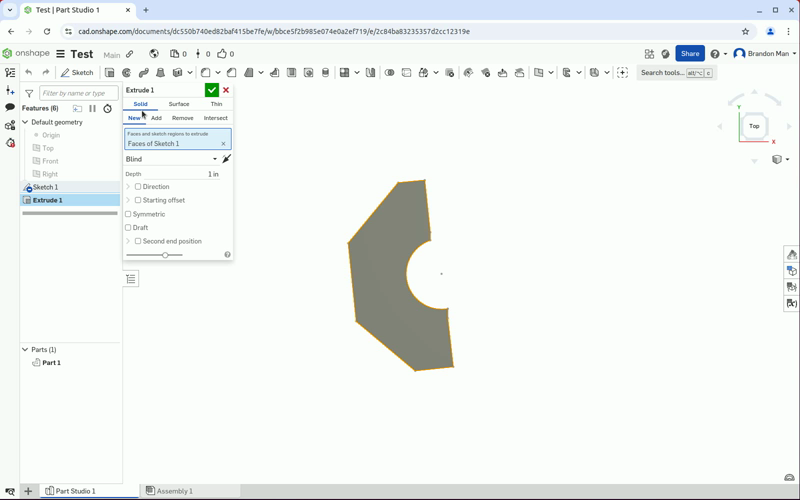
mouse_move(137, 120)
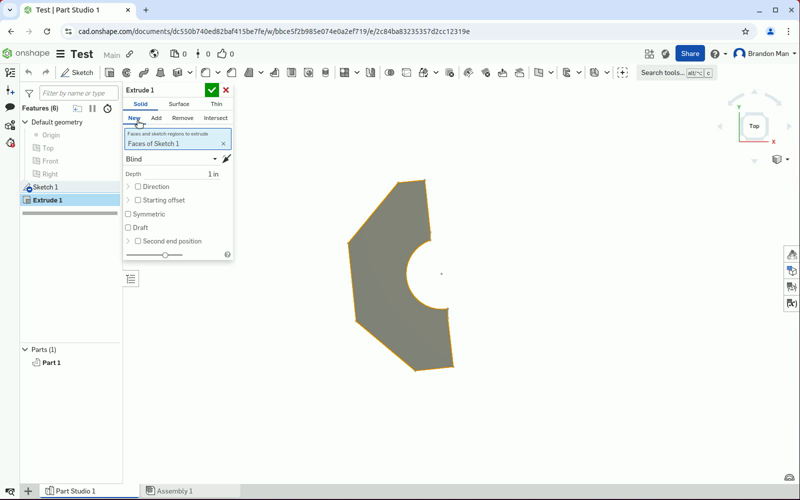
click(137, 120)
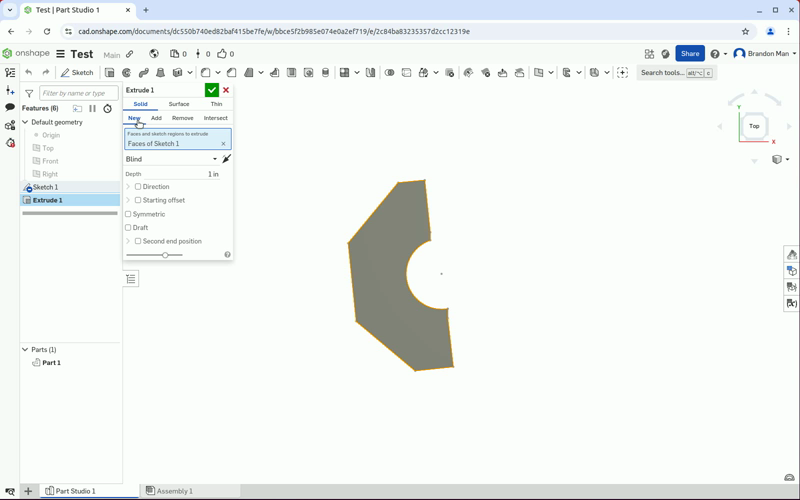
key(tab, 4)
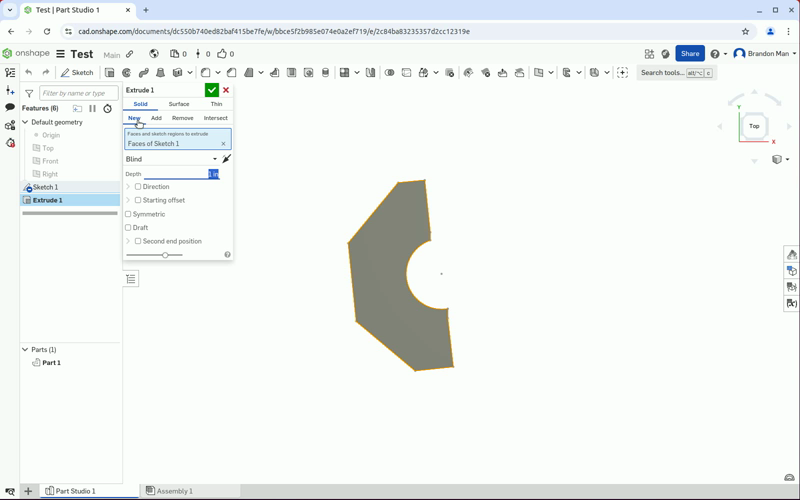
text(9.628)
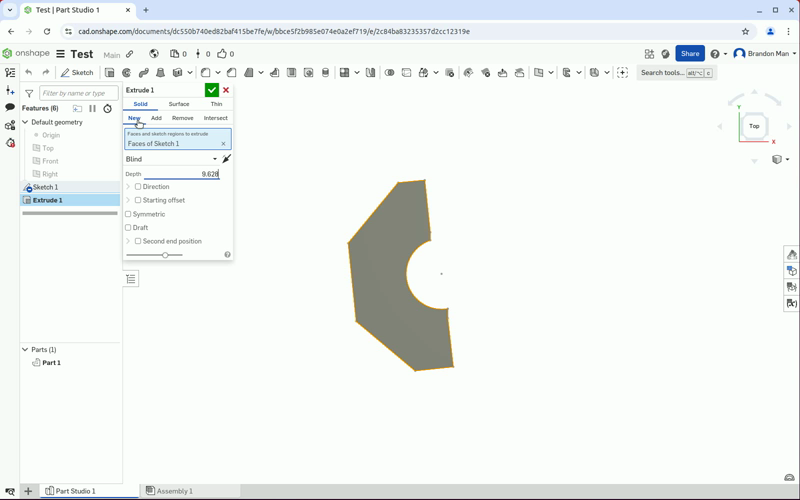
key(enter)
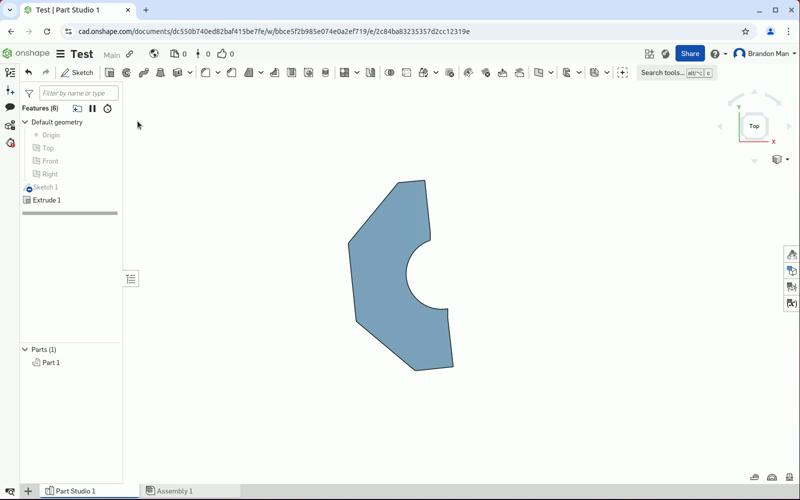
key(shift+h)
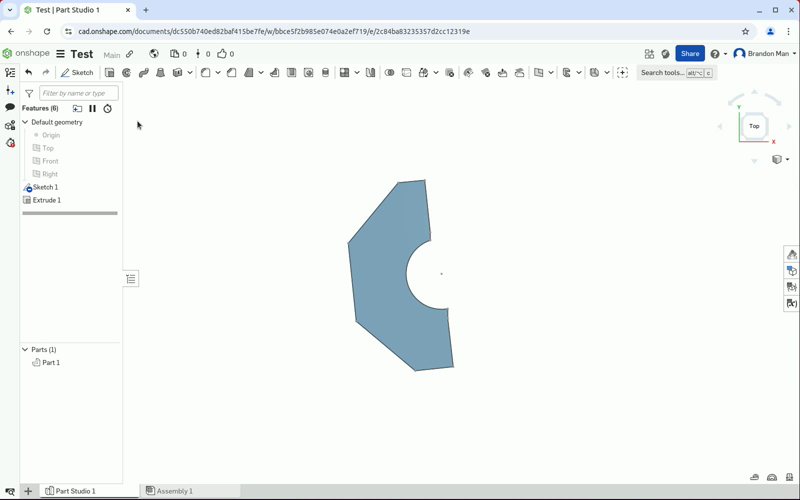
key(shift+h)
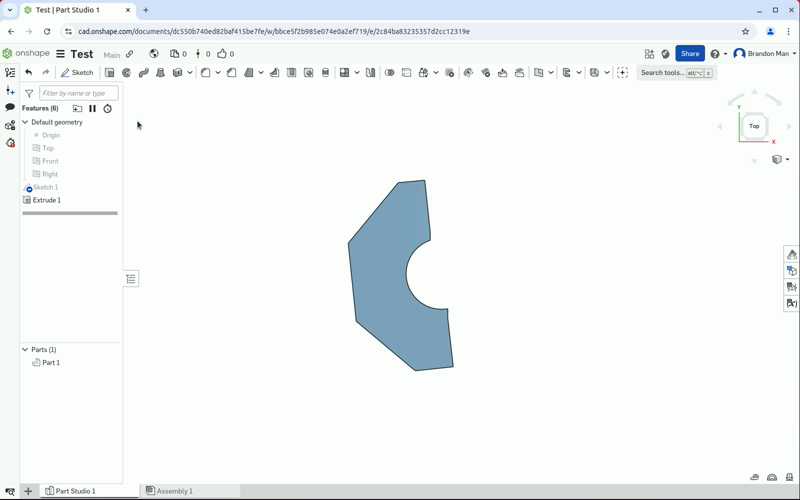
mouse_move(73, 189)
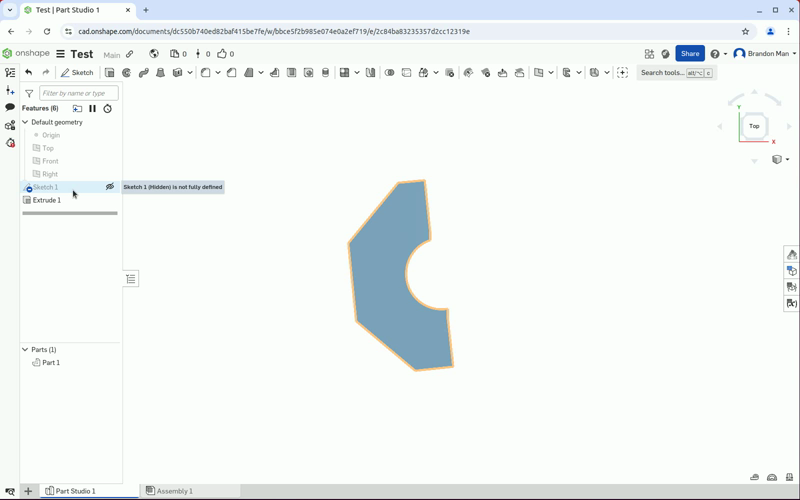
click(73, 189)
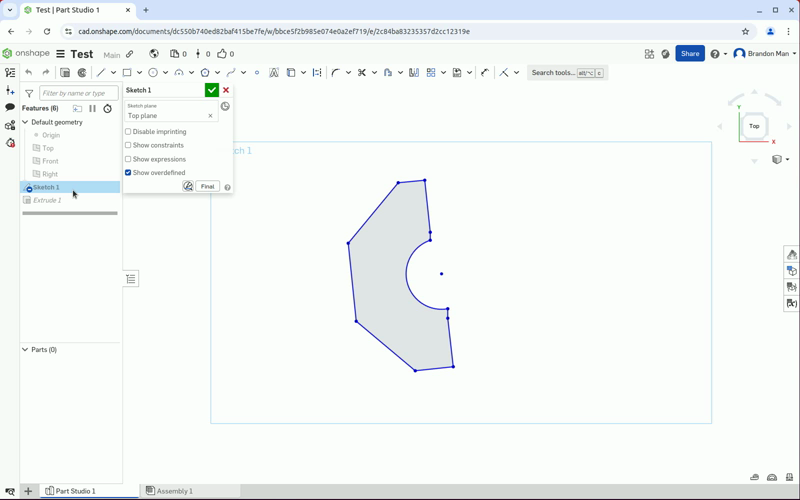
mouse_move(229, 92)
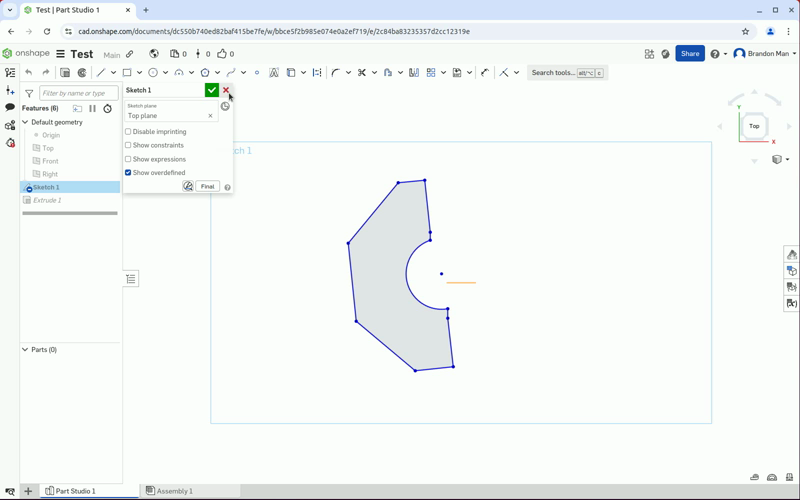
click(229, 92)
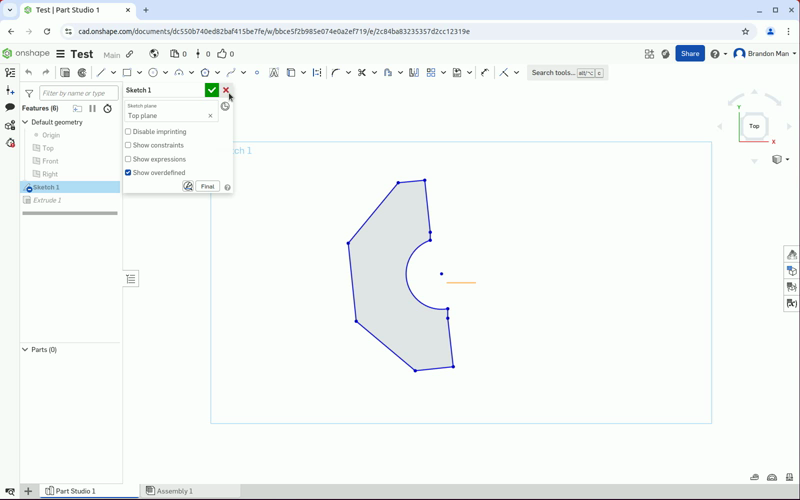
key(shift+s)
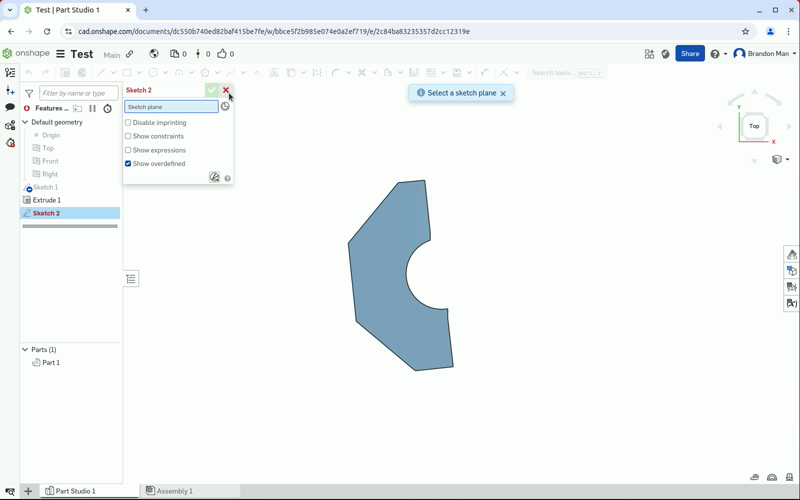
mouse_move(73, 150)
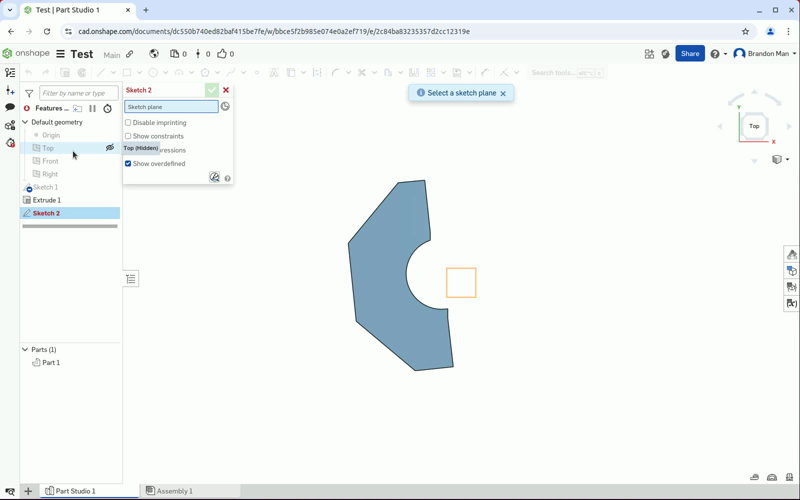
click(73, 150)
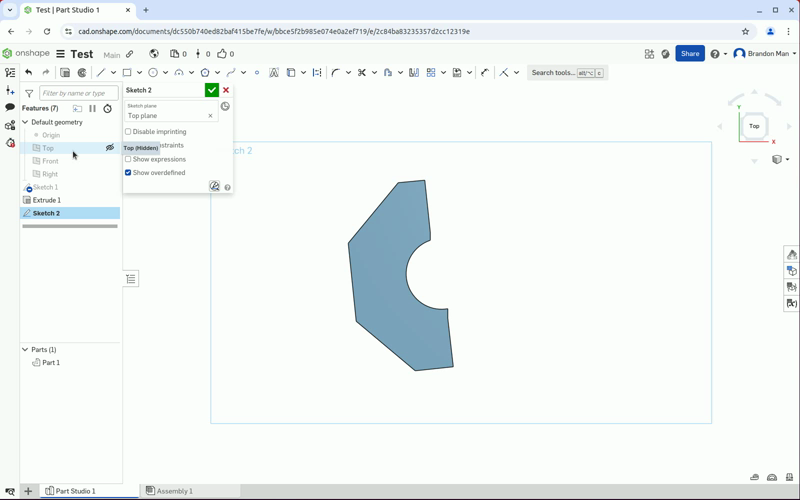
mouse_move(73, 352)
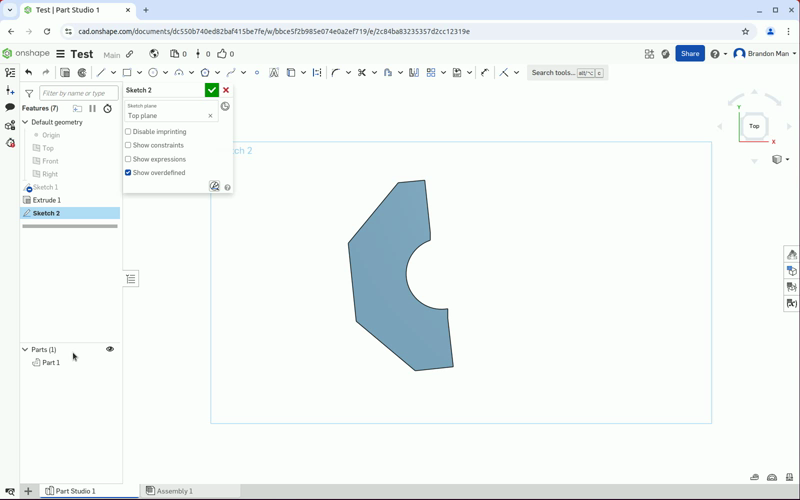
key(y)
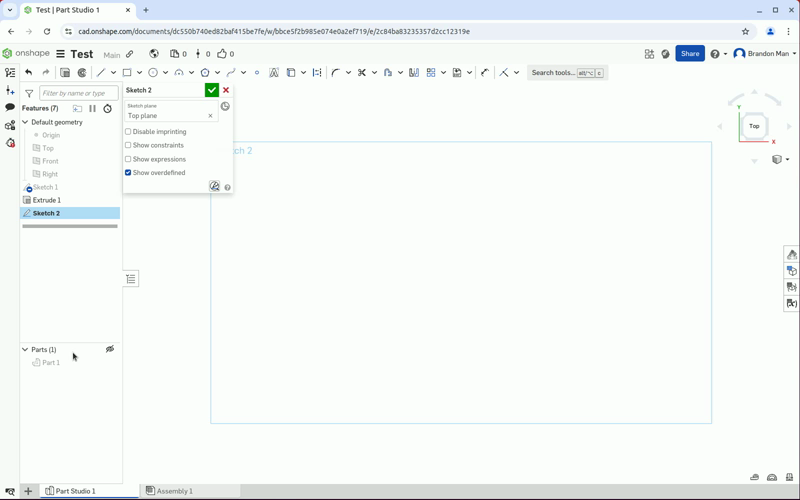
key(l)
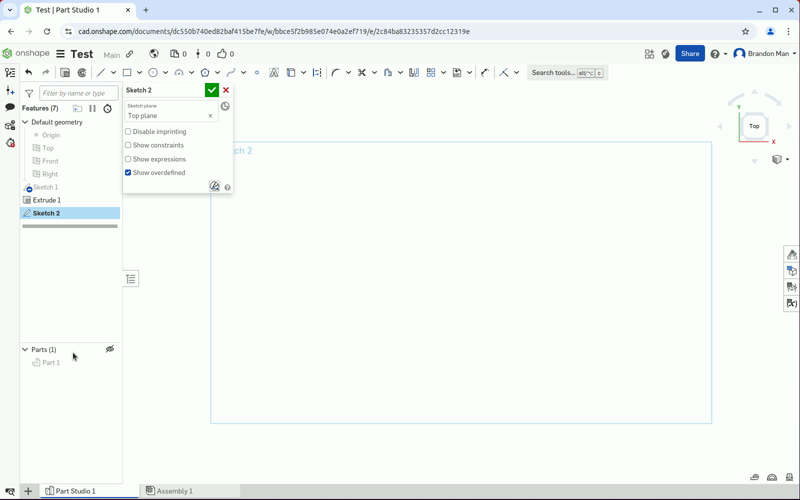
key_down(shift)
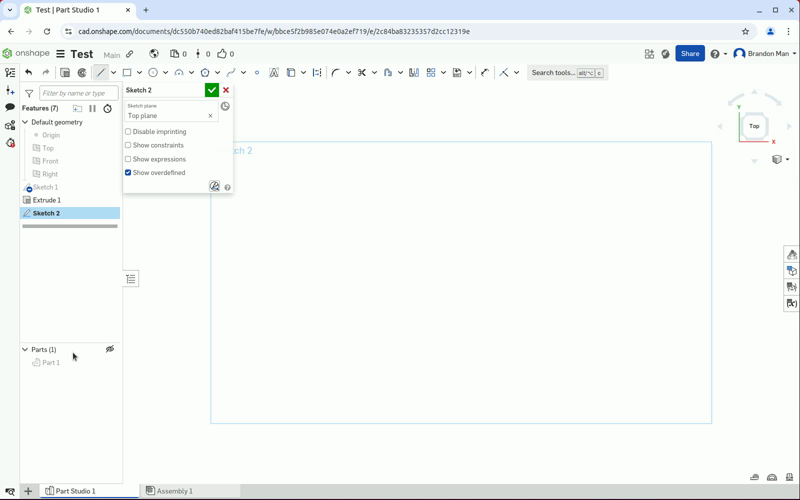
mouse_move(432, 179)
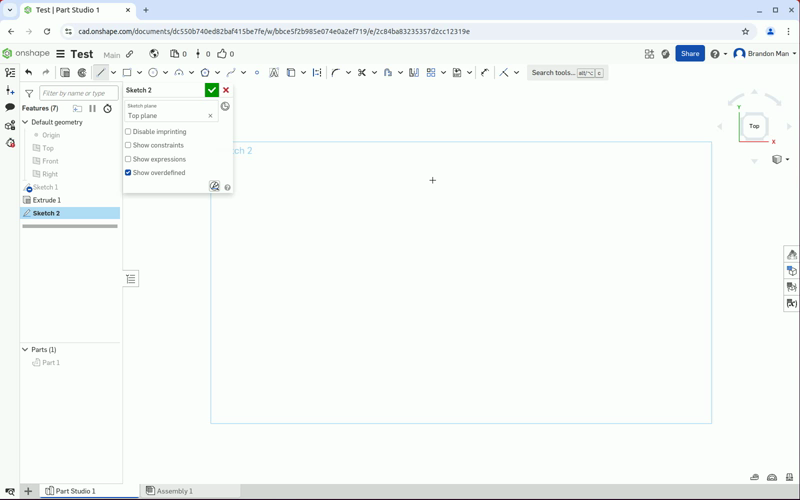
click(432, 179)
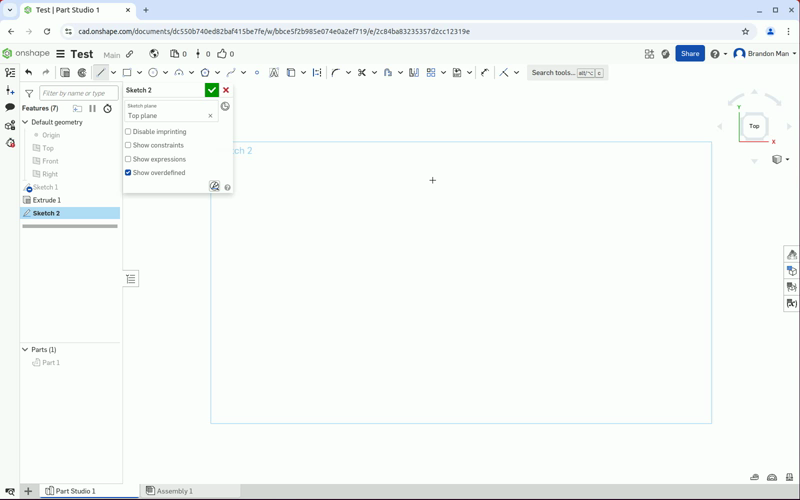
key_up(shift)
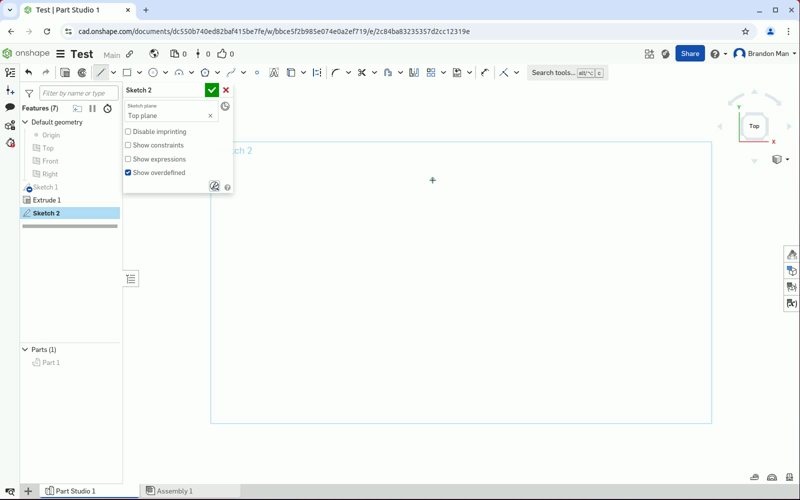
key_down(shift)
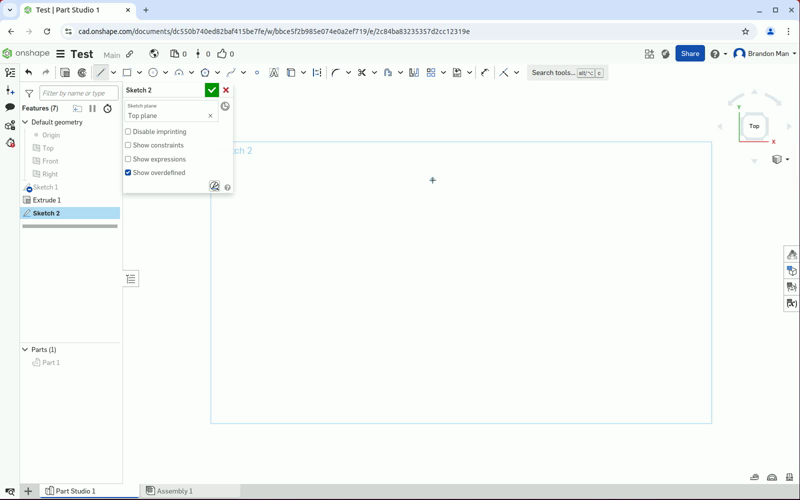
mouse_move(462, 179)
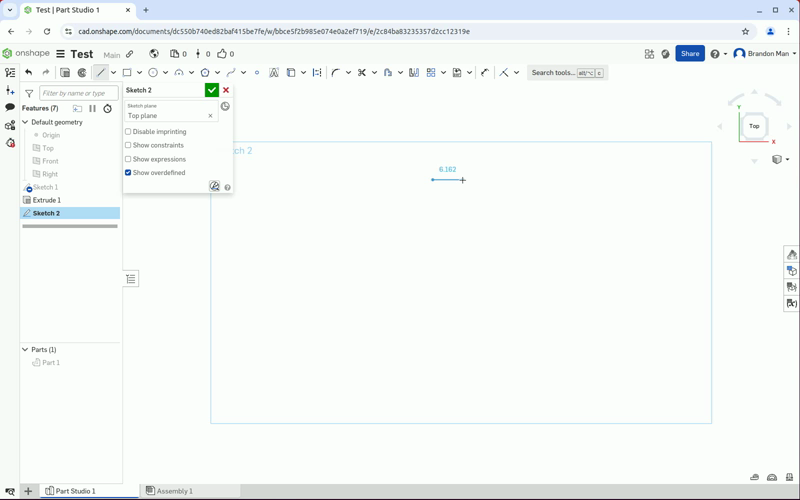
mouse_move(436, 226)
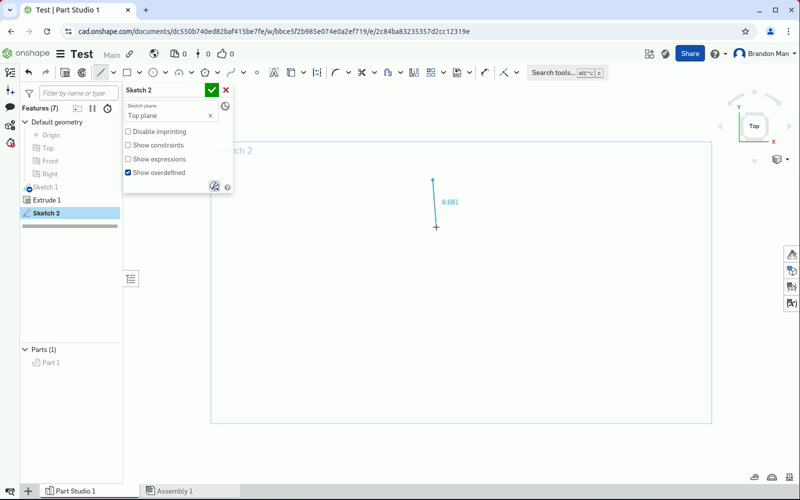
click(436, 226)
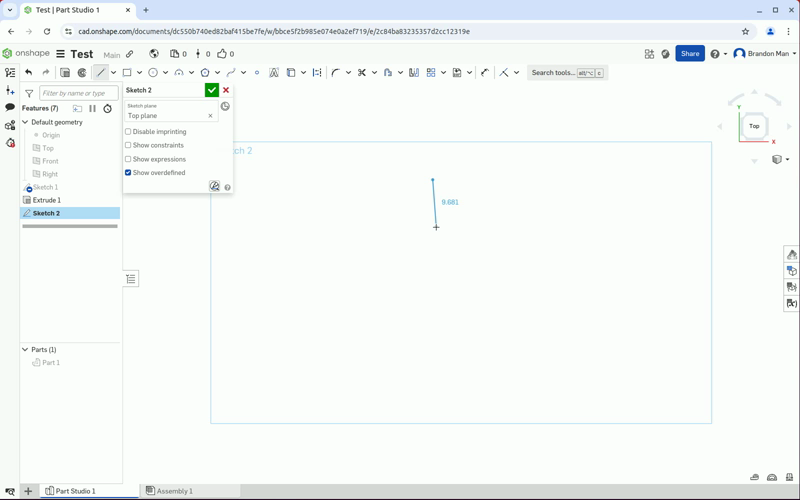
key_up(shift)
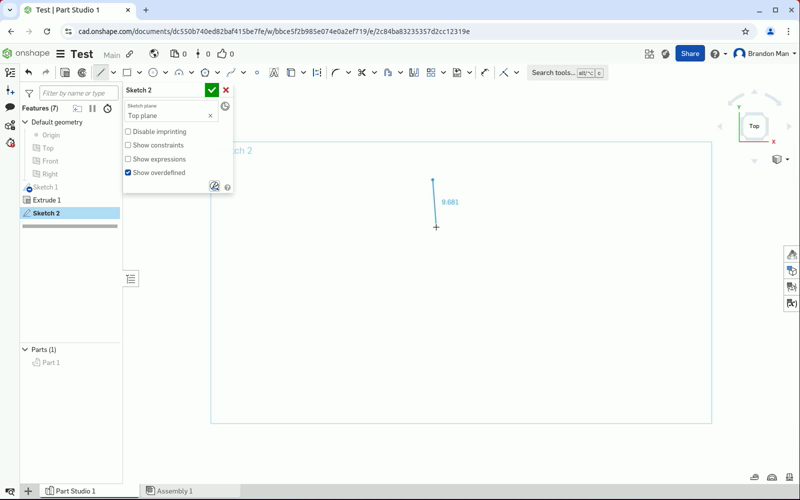
key_down(shift)
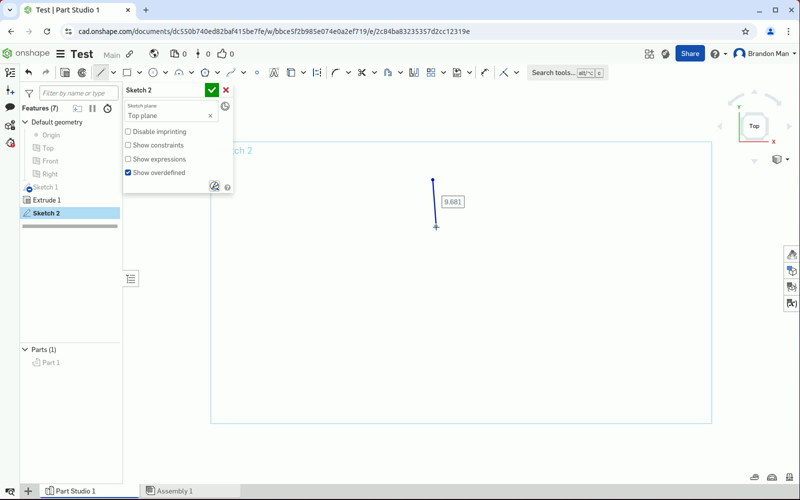
mouse_move(466, 226)
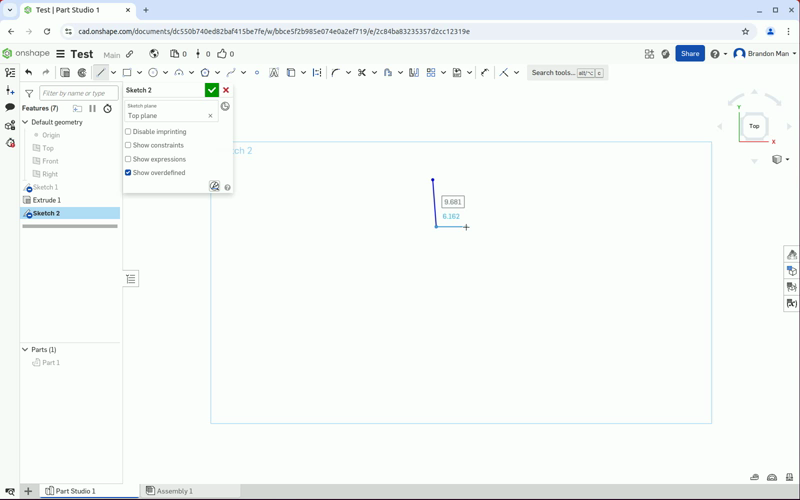
mouse_move(438, 238)
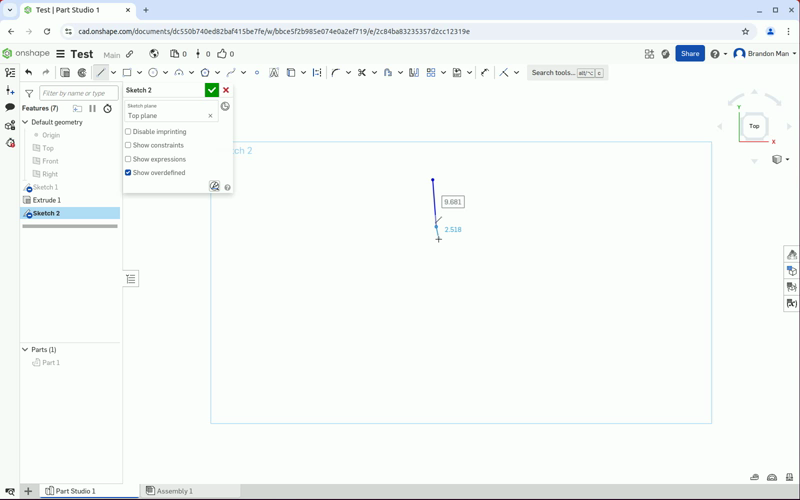
click(438, 238)
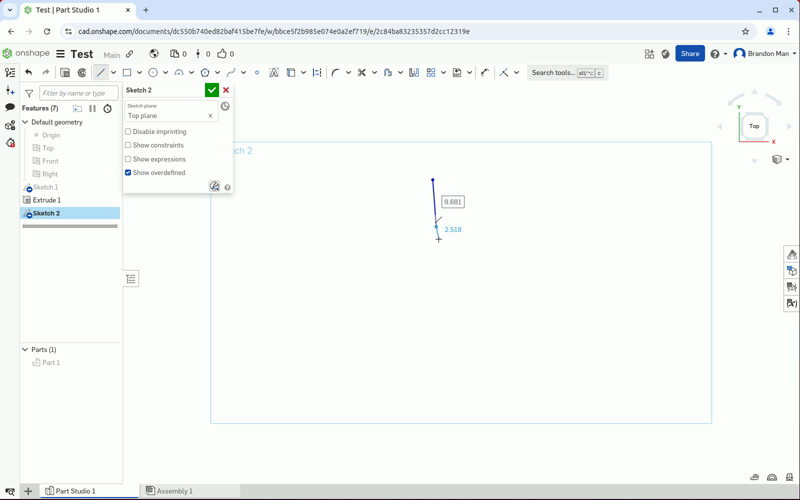
key_up(shift)
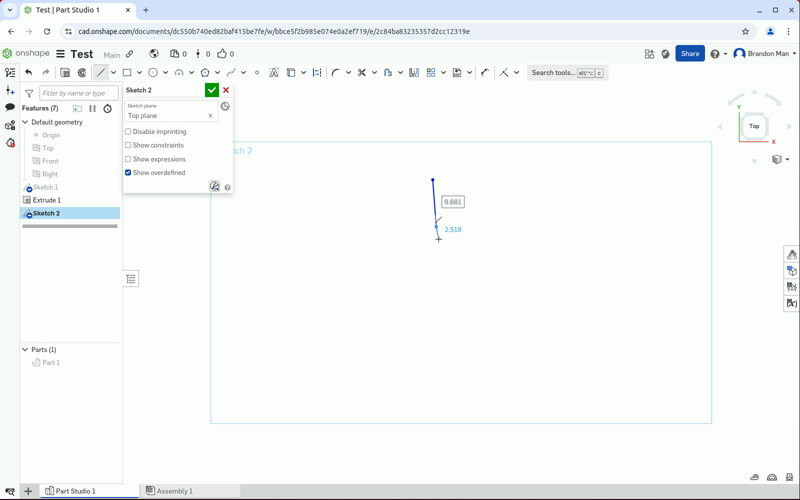
key(esc)
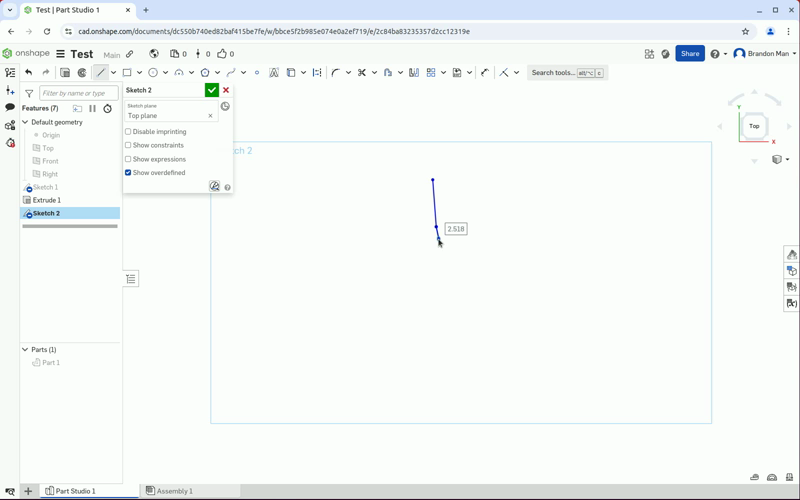
key(a)
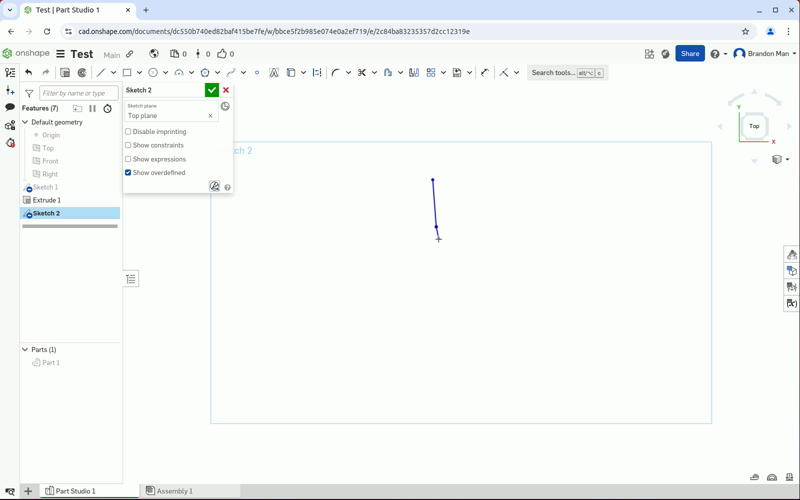
mouse_move(438, 238)
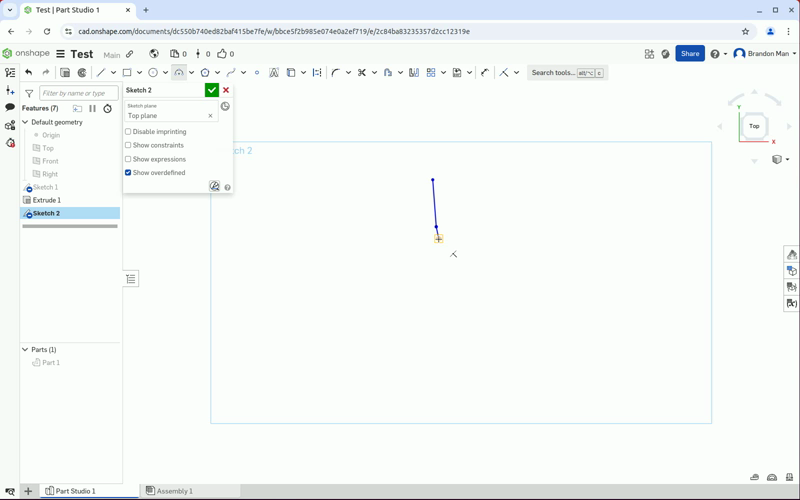
click(438, 238)
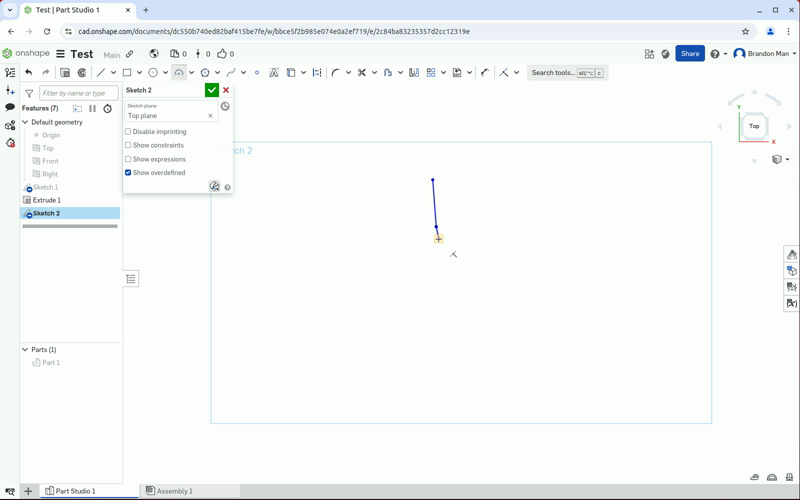
key_down(shift)
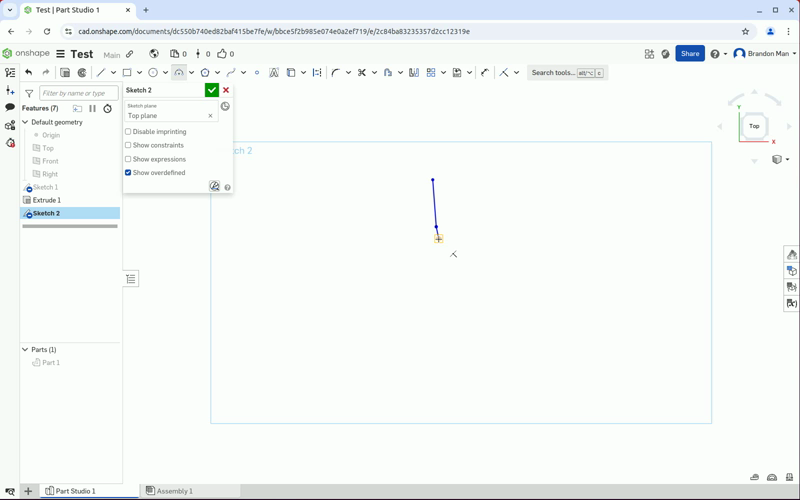
mouse_move(454, 305)
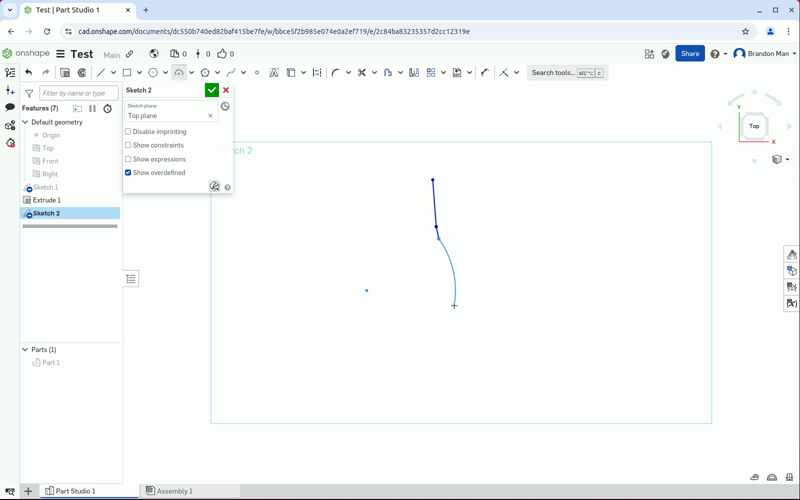
click(454, 305)
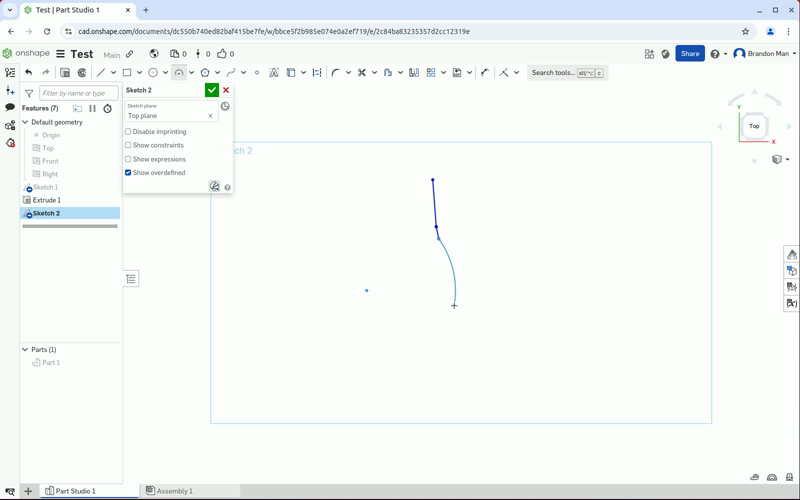
mouse_move(475, 265)
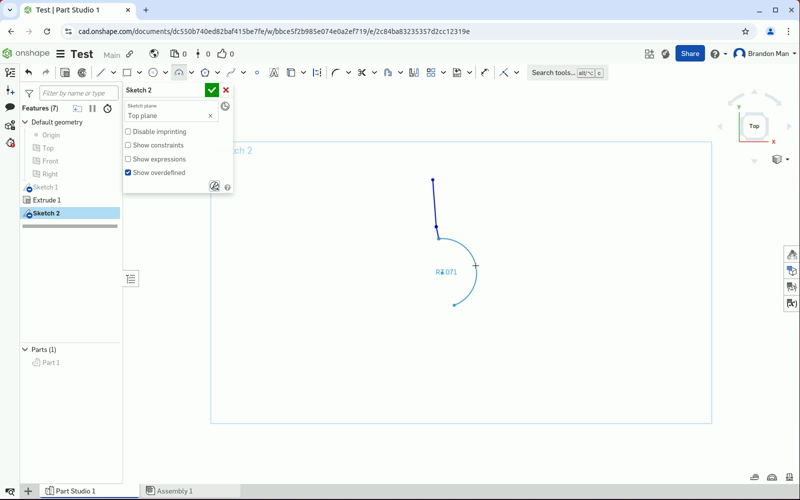
click(475, 265)
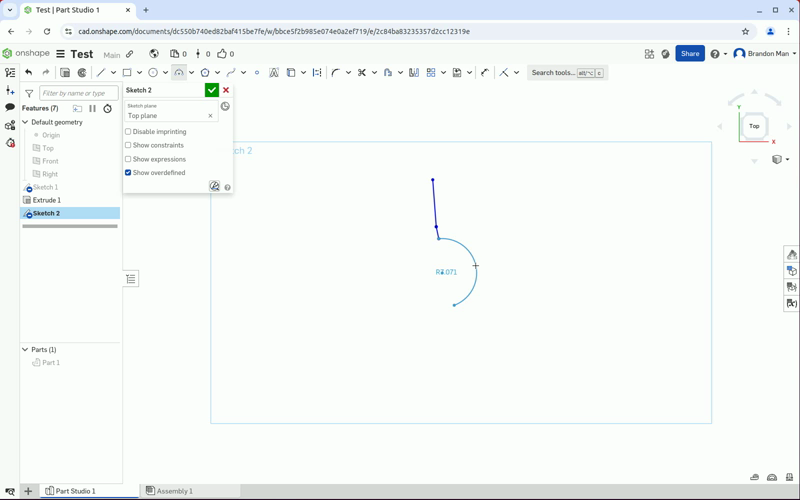
key_up(shift)
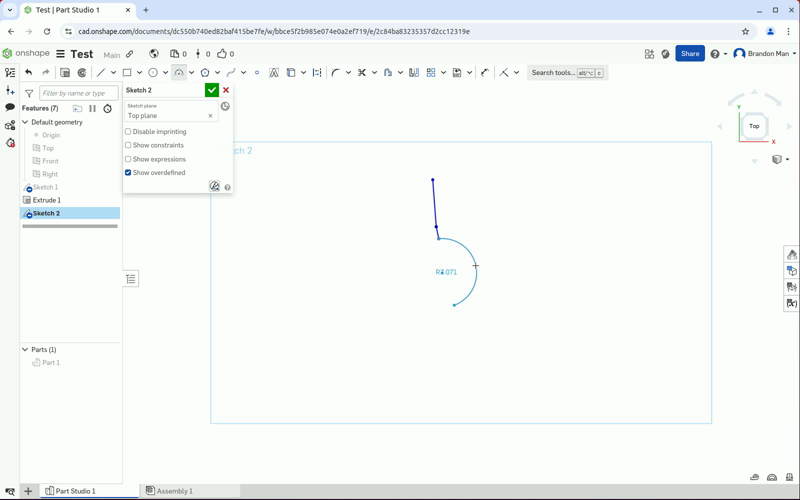
key(esc)
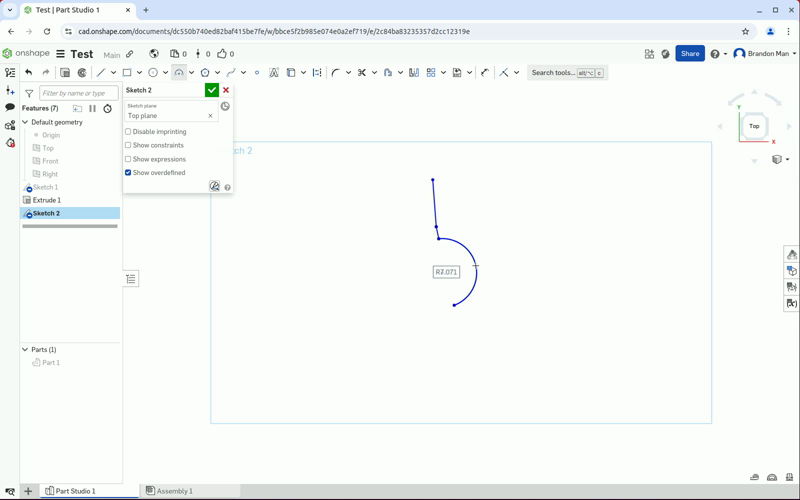
key(l)
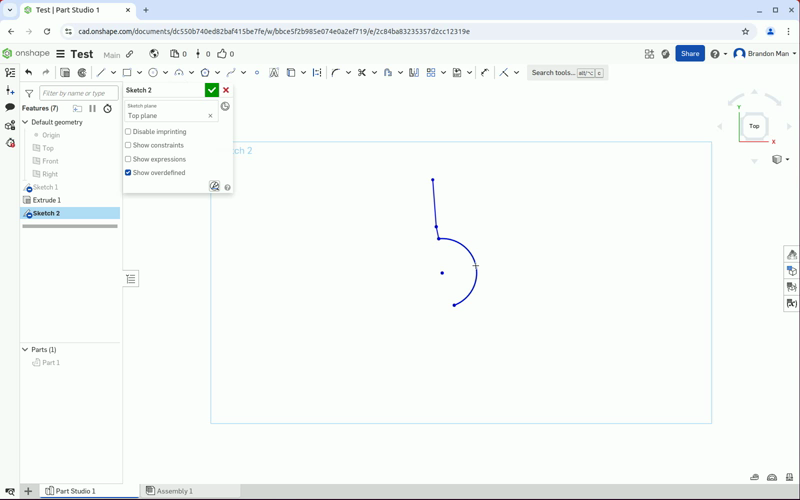
mouse_move(454, 305)
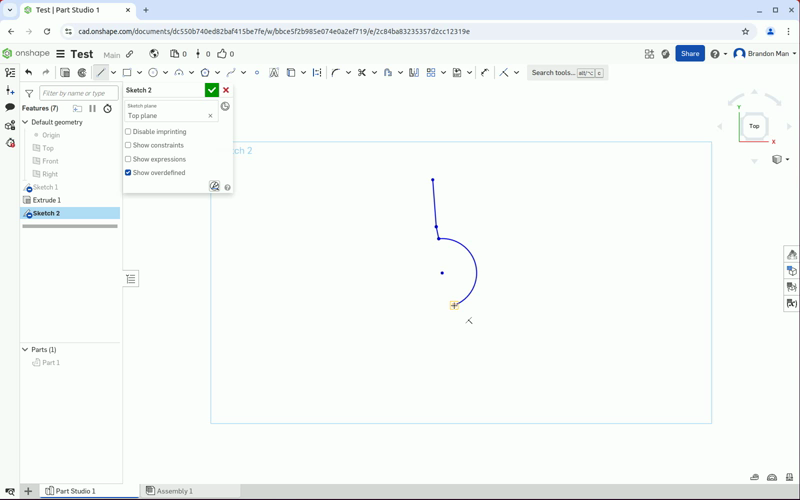
click(454, 305)
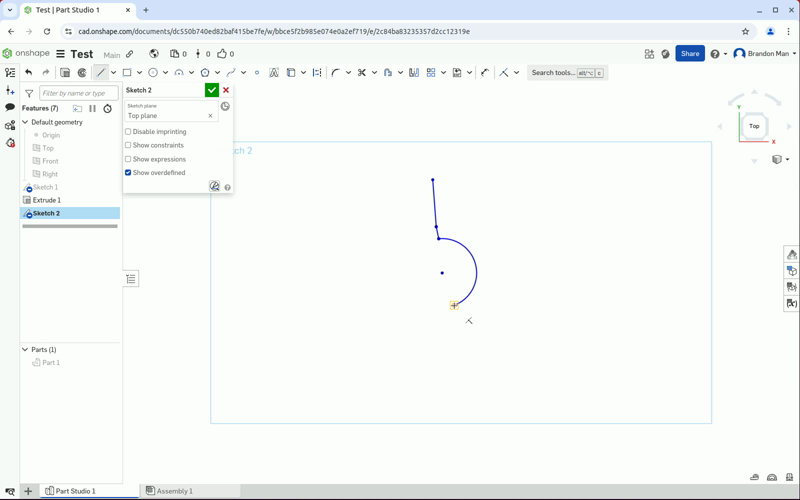
key_down(shift)
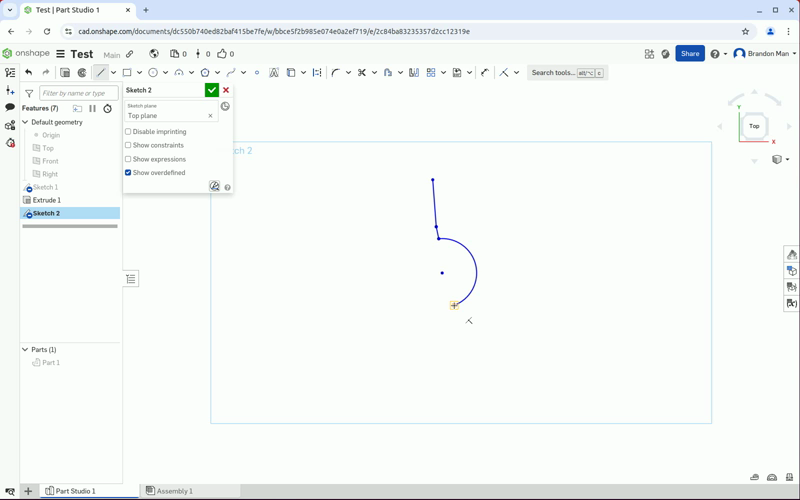
mouse_move(484, 305)
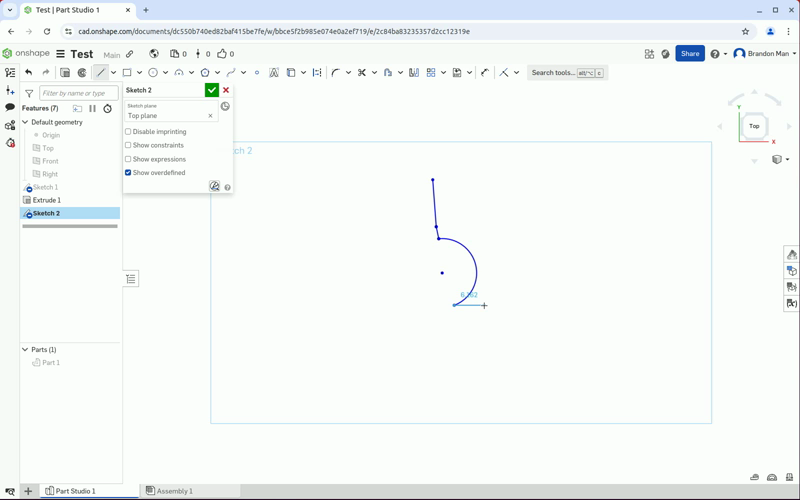
mouse_move(456, 317)
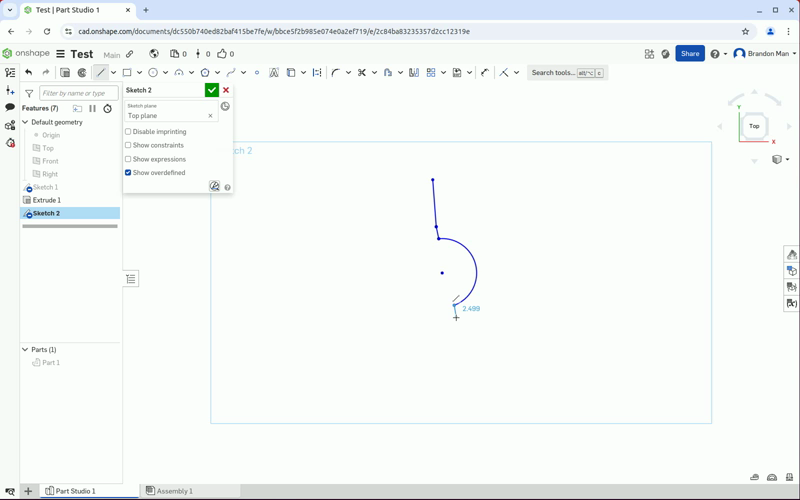
click(456, 317)
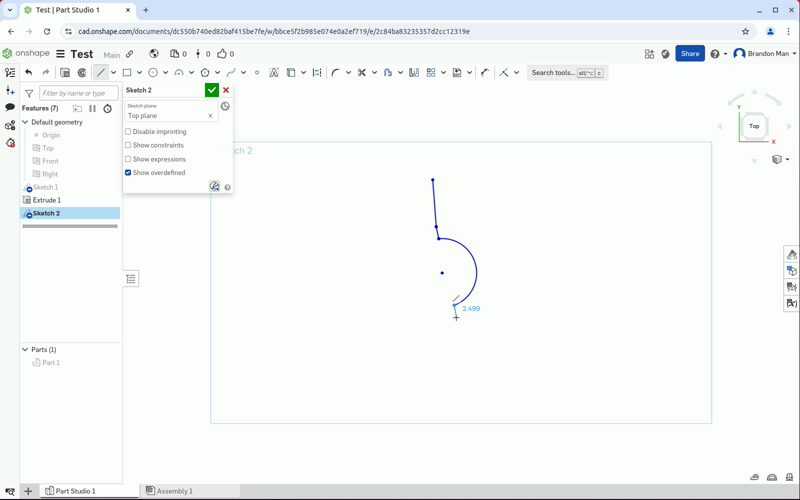
key_up(shift)
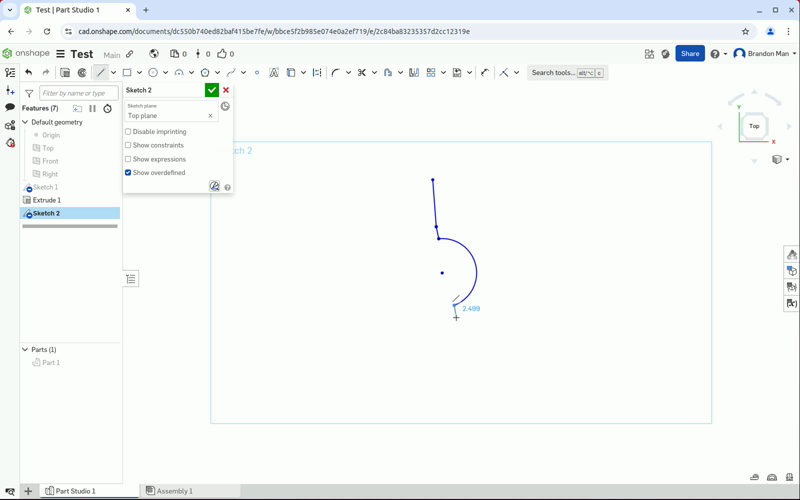
key_down(shift)
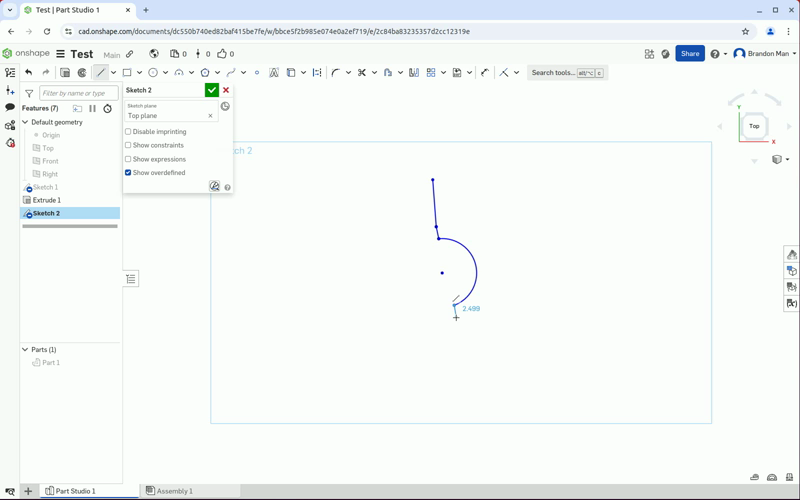
mouse_move(486, 317)
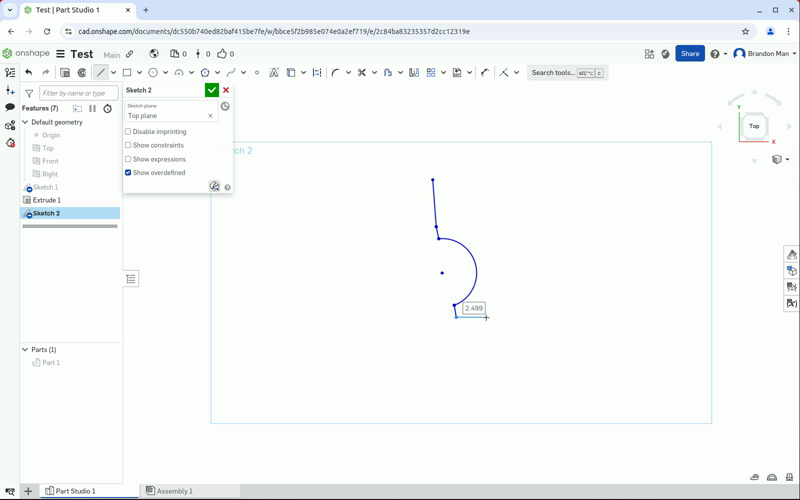
mouse_move(460, 366)
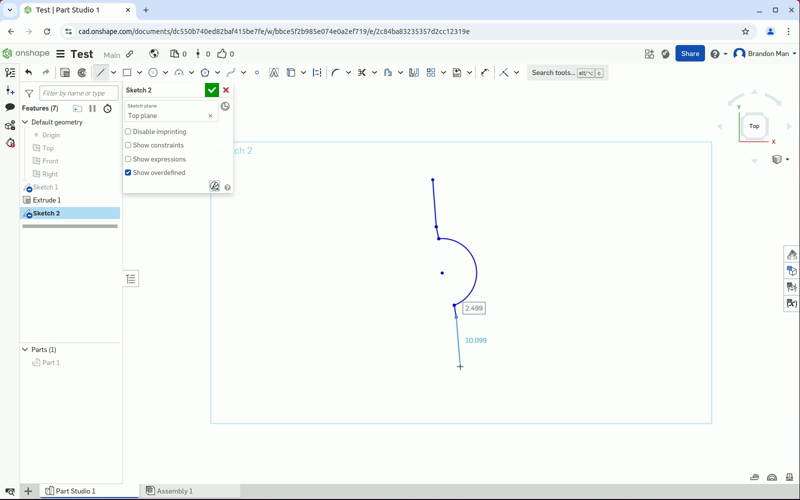
click(460, 366)
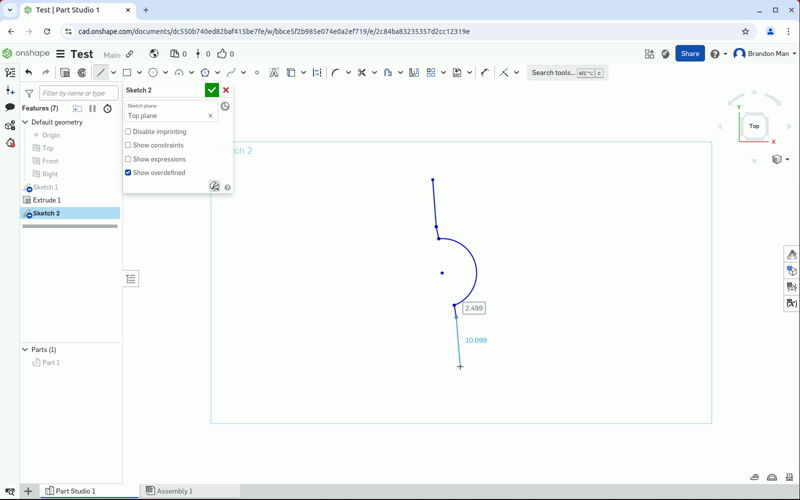
key_up(shift)
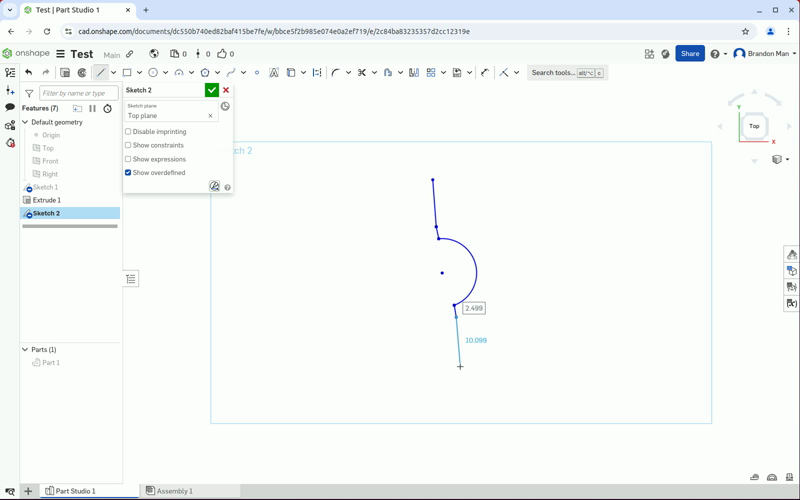
key_down(shift)
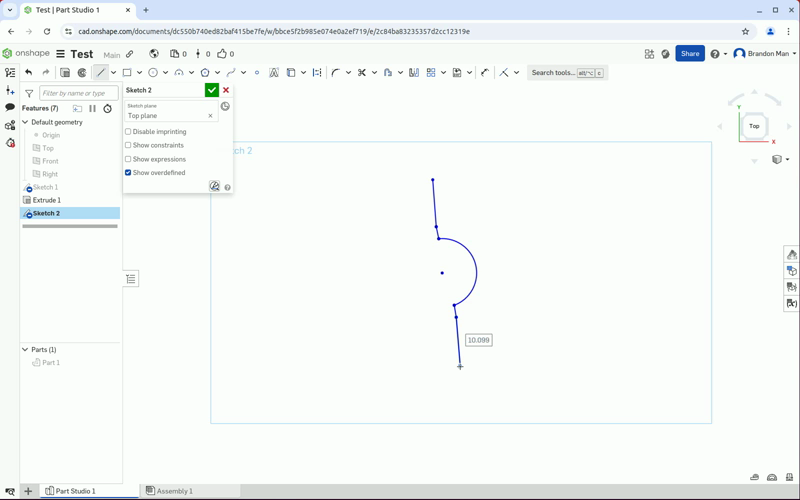
mouse_move(490, 366)
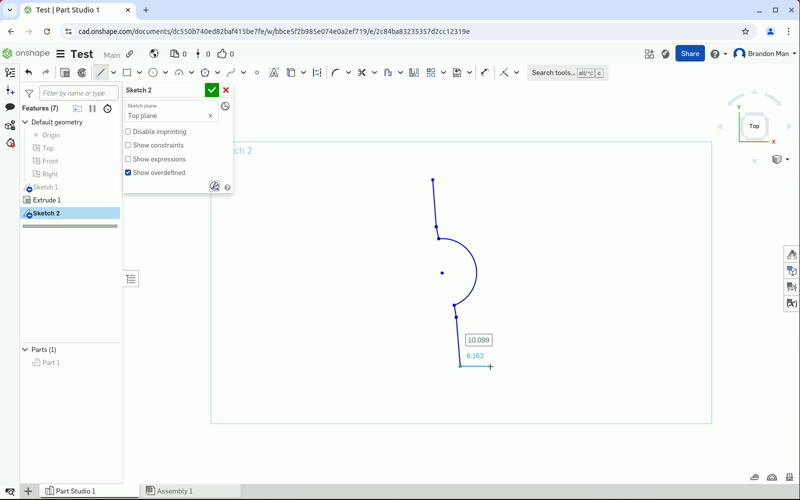
mouse_move(489, 364)
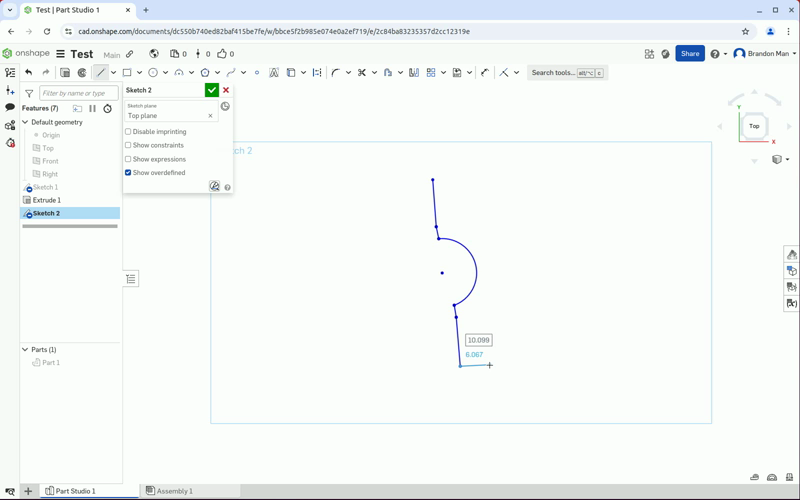
click(489, 364)
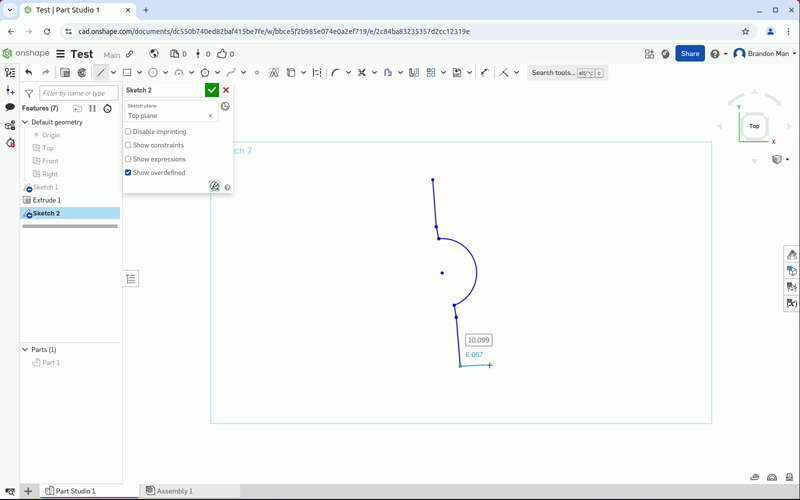
key_up(shift)
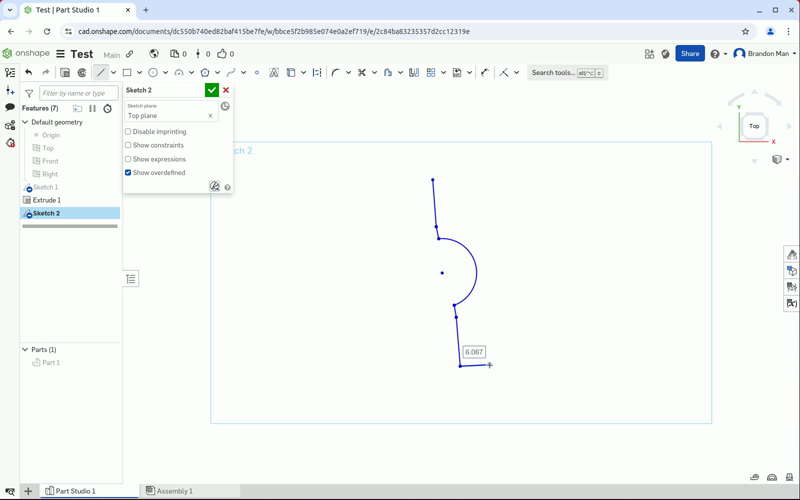
key_down(shift)
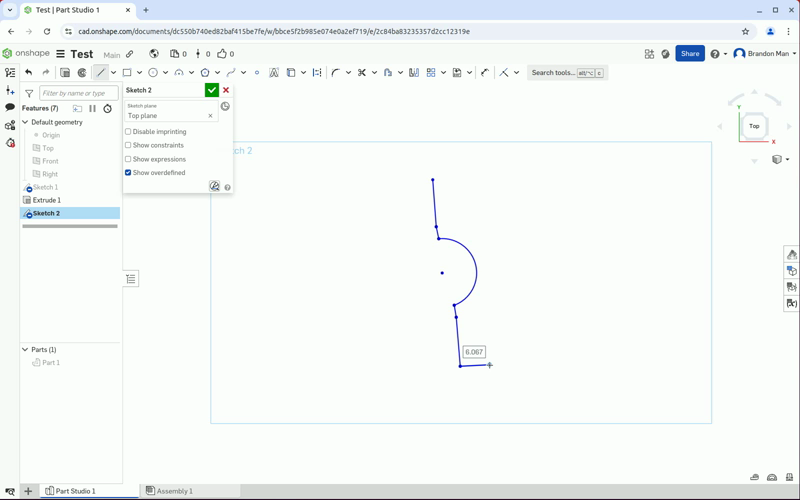
mouse_move(540, 305)
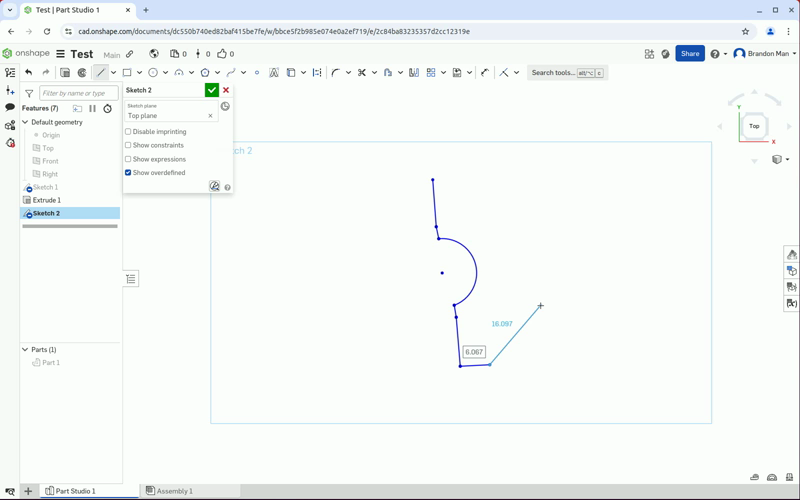
click(540, 305)
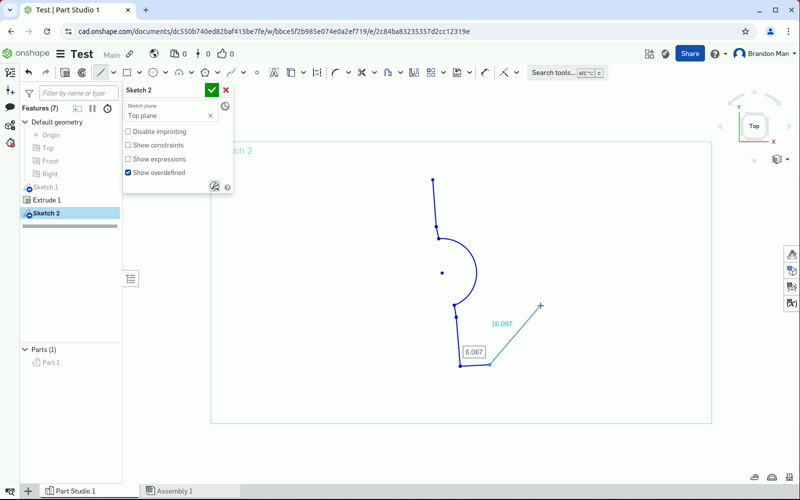
key_up(shift)
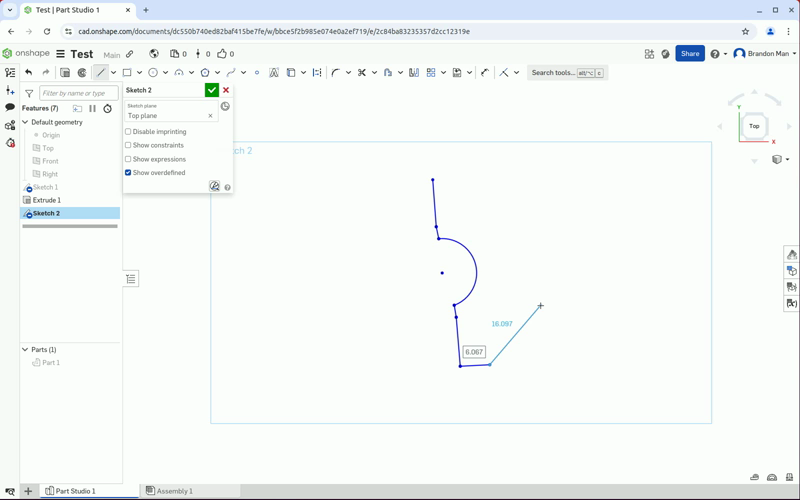
key_down(shift)
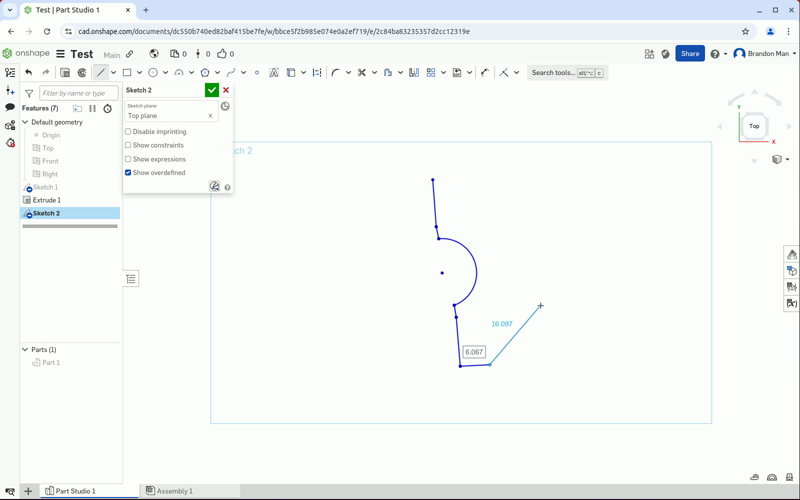
mouse_move(532, 225)
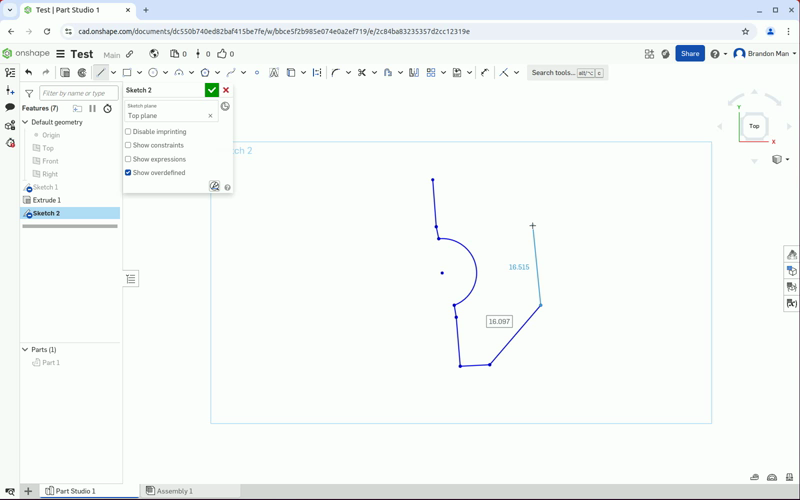
click(532, 225)
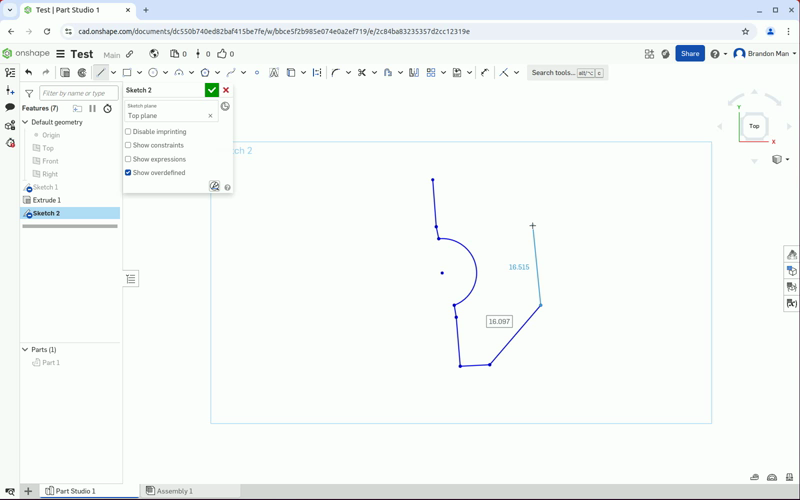
key_up(shift)
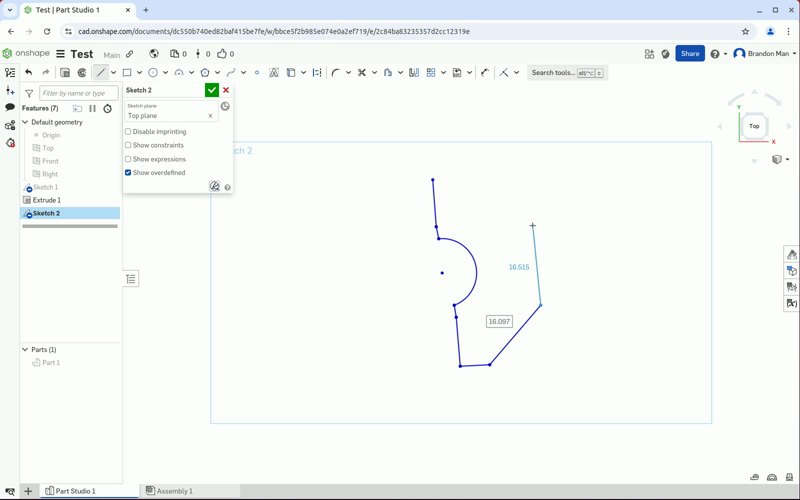
key_down(shift)
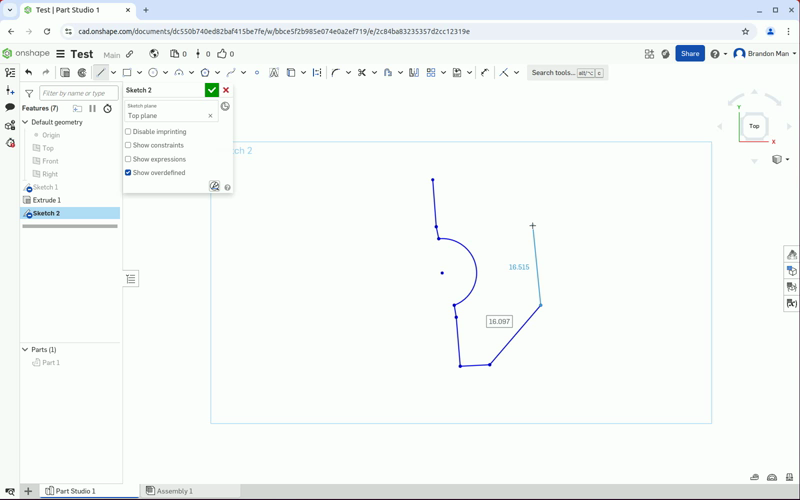
mouse_move(471, 175)
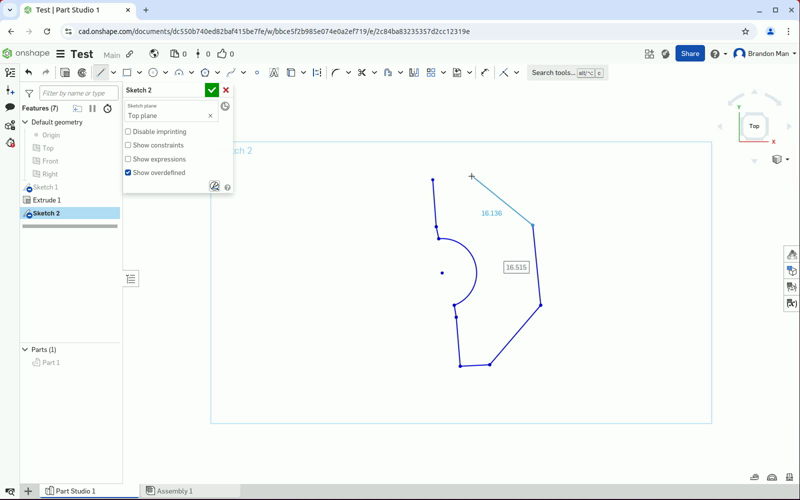
click(471, 175)
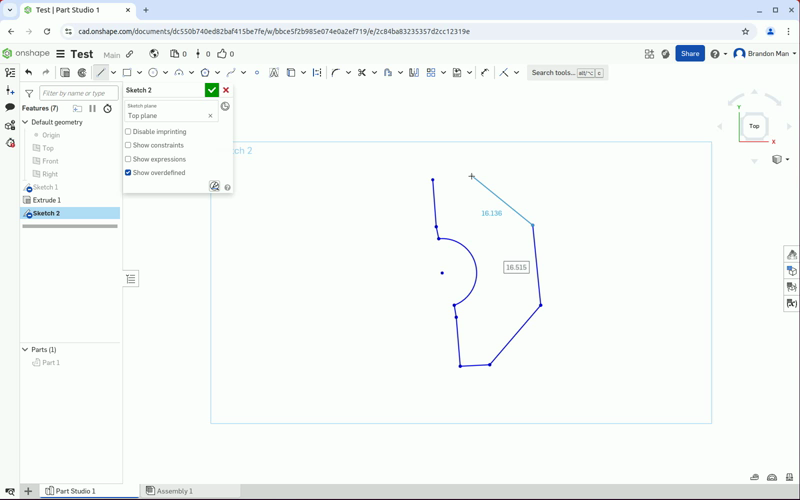
key_up(shift)
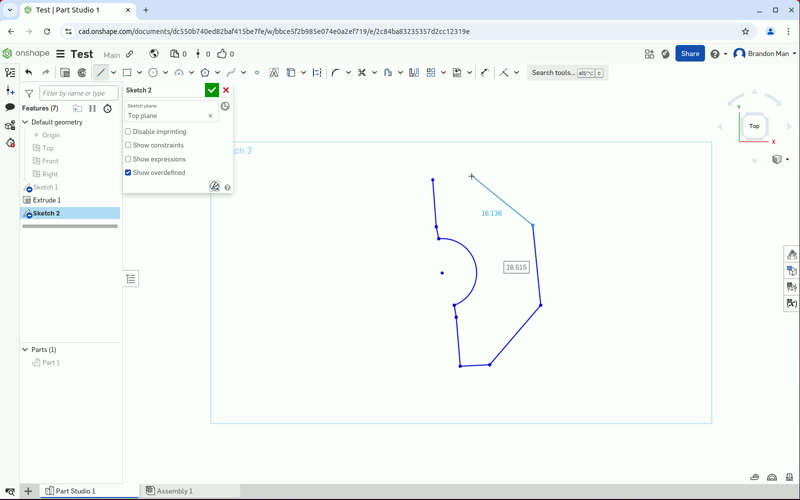
mouse_move(501, 175)
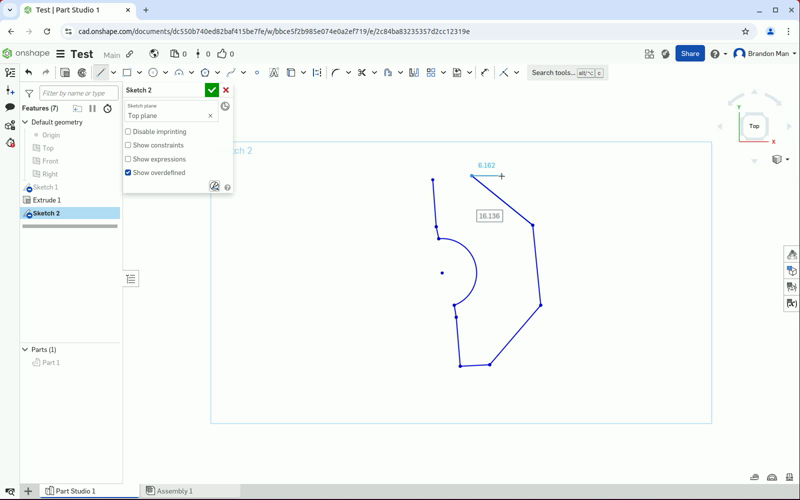
key_down(shift)
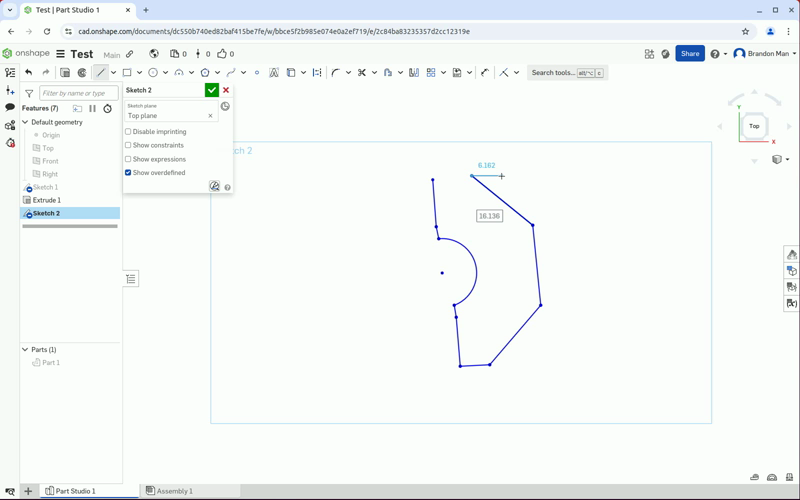
mouse_move(432, 179)
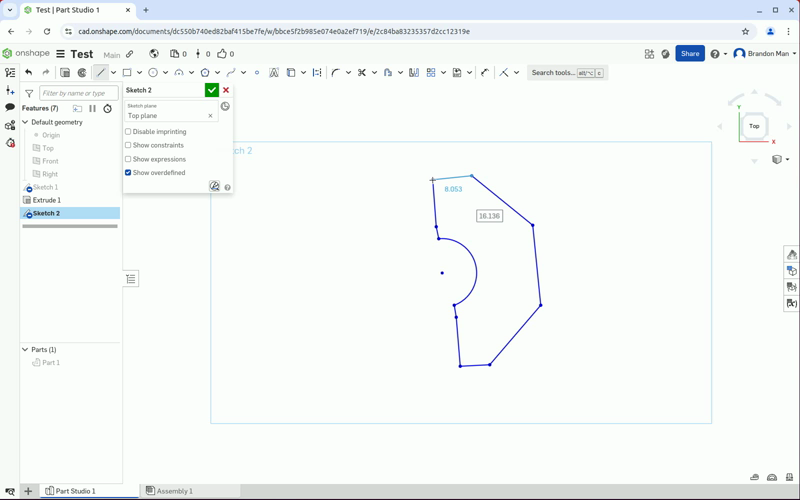
key_up(shift)
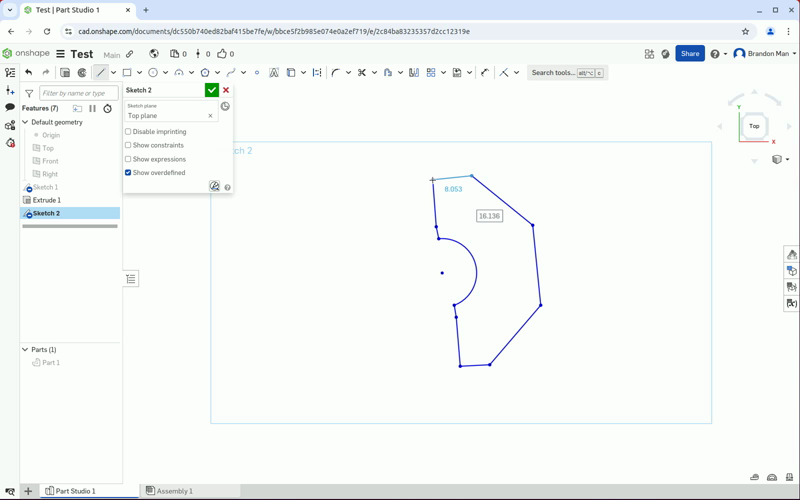
click(432, 179)
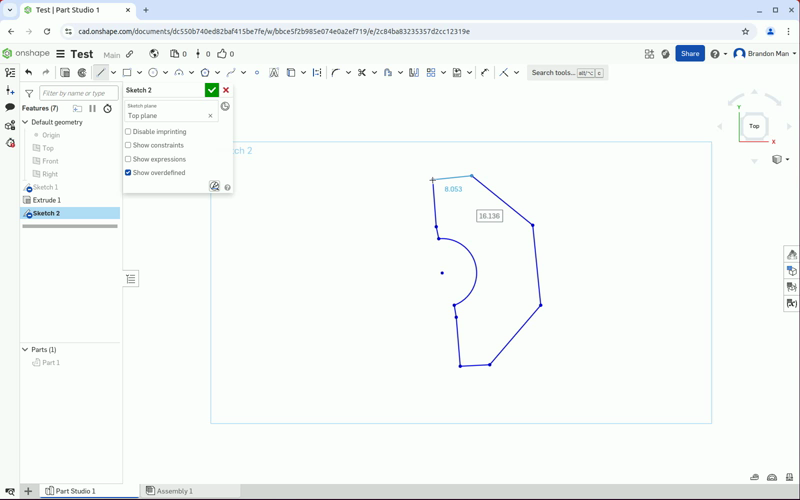
key(esc)
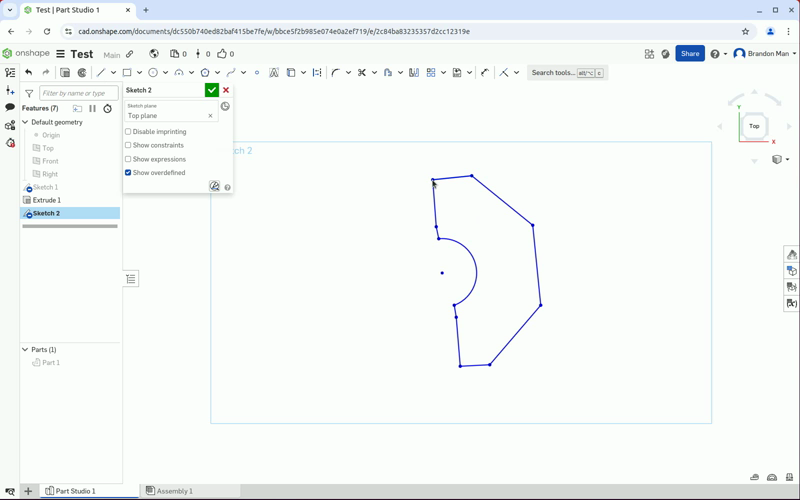
mouse_move(502, 305)
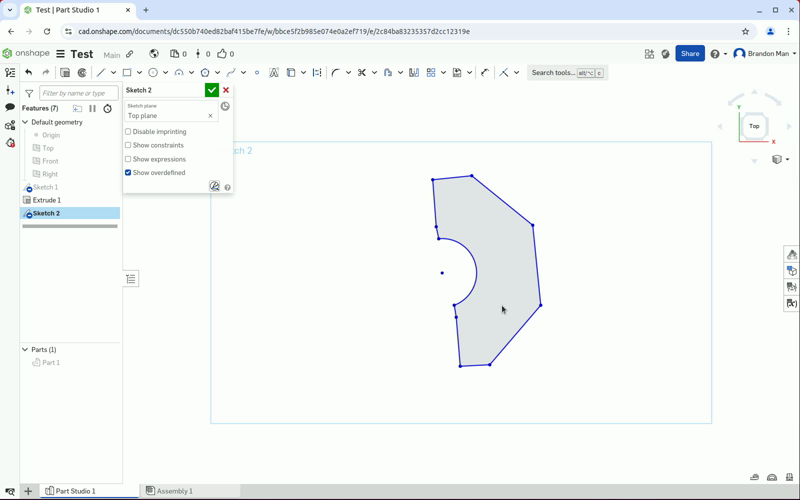
click(502, 305)
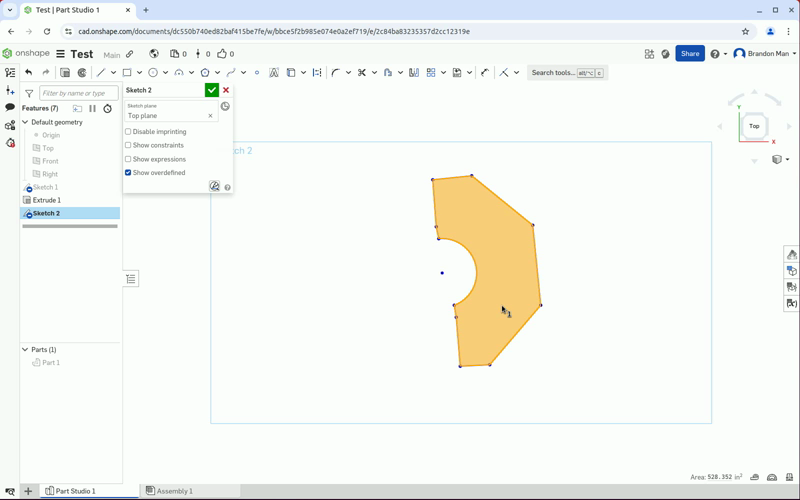
mouse_move(73, 352)
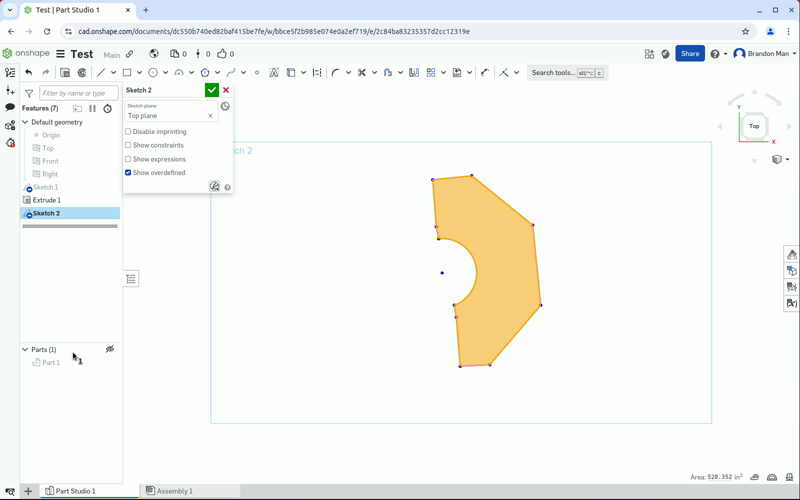
key(shift+y)
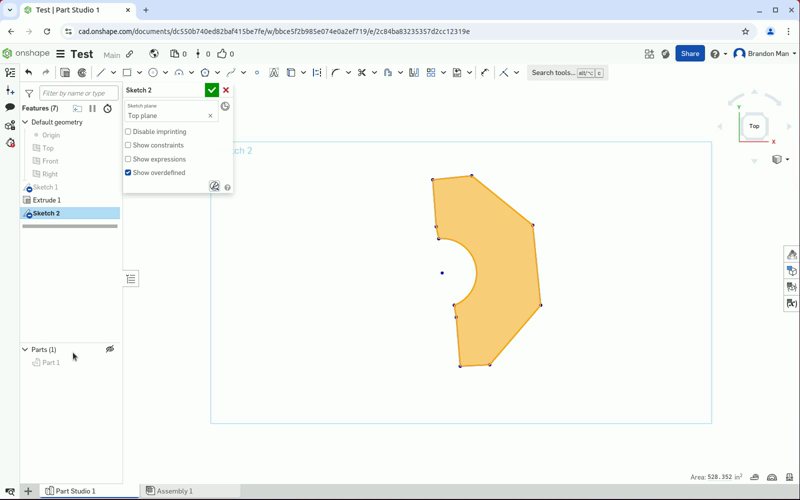
key(shift+e)
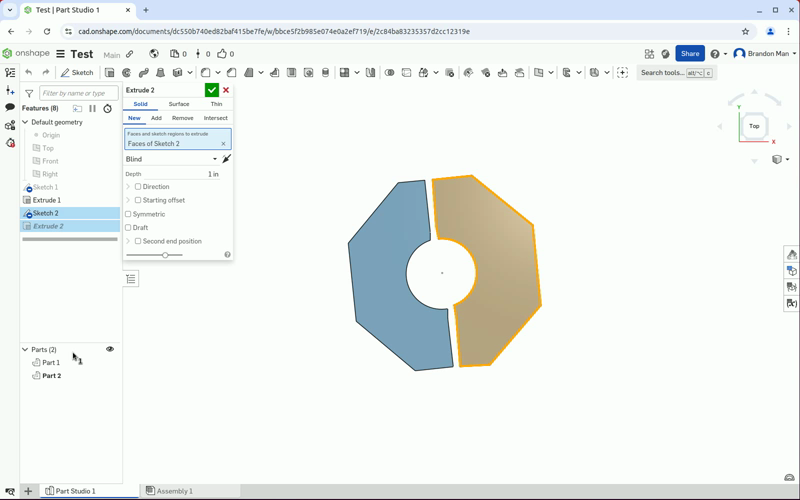
mouse_move(143, 106)
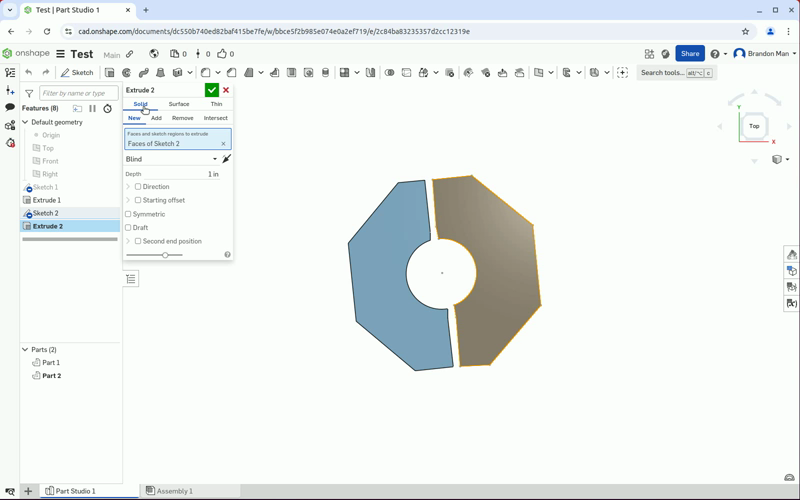
click(143, 106)
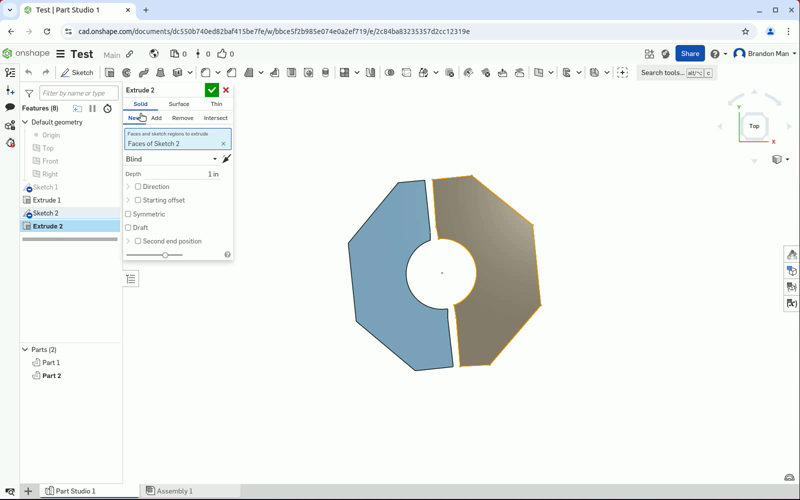
mouse_move(137, 120)
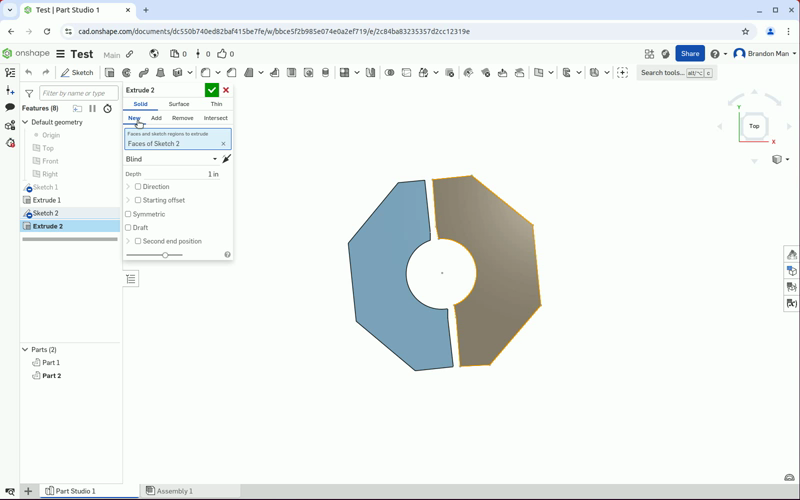
click(137, 120)
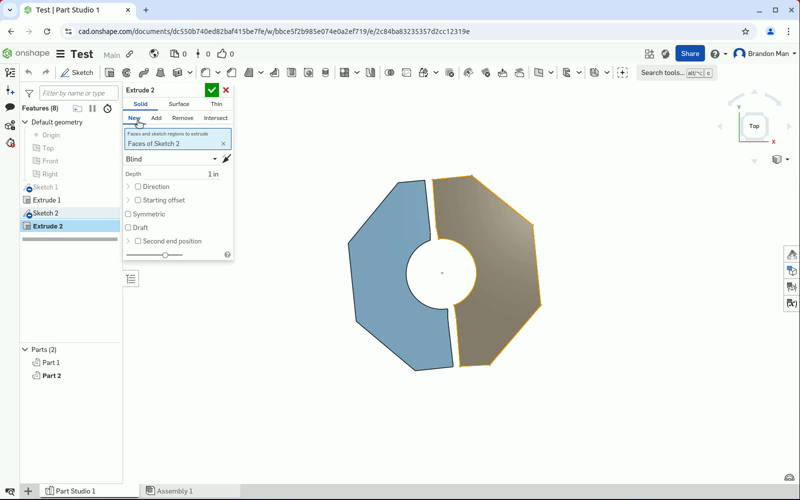
key(tab, 4)
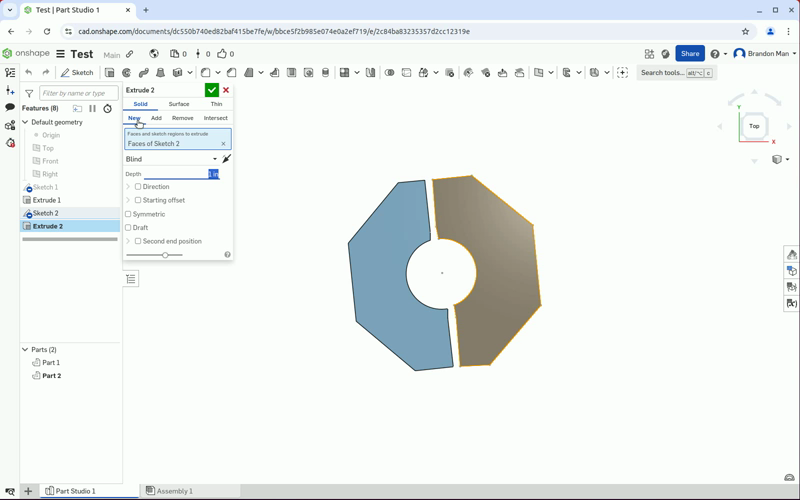
text(9.628)
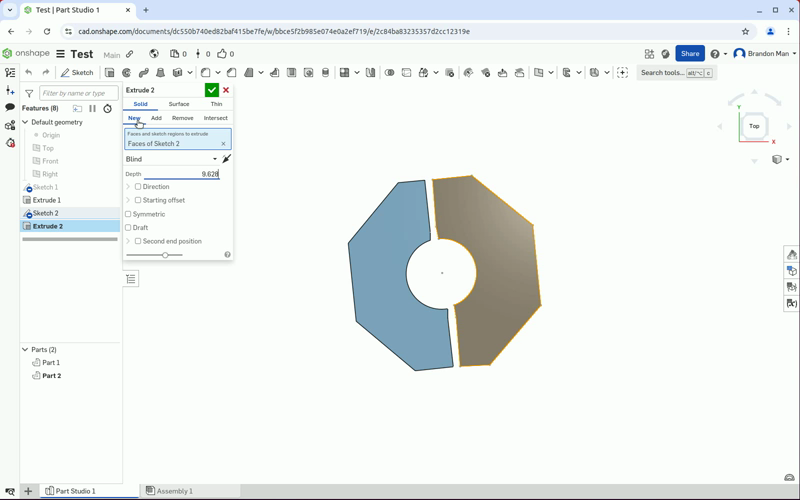
key(enter)
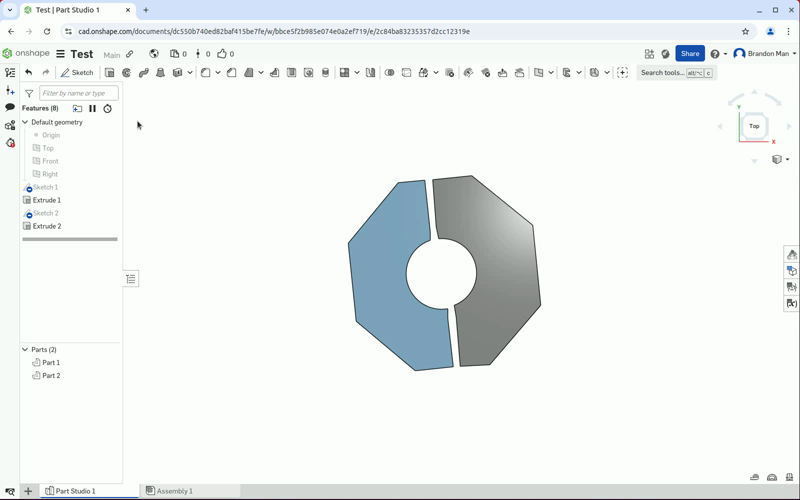
key(shift+h)
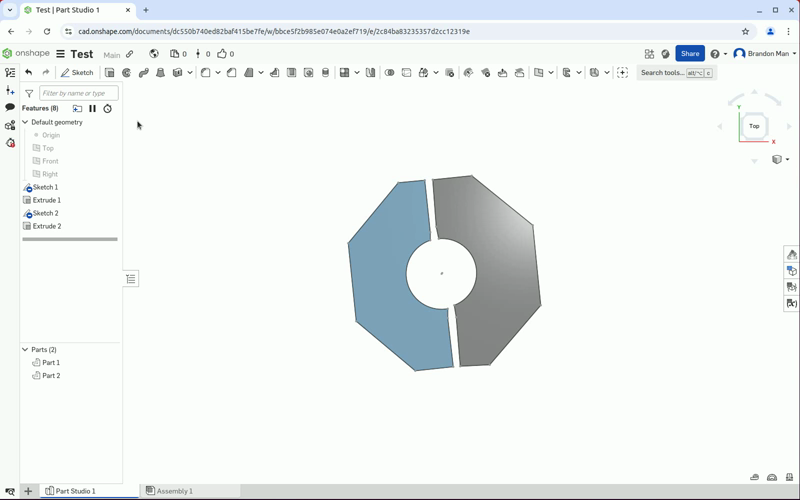
key(shift+h)
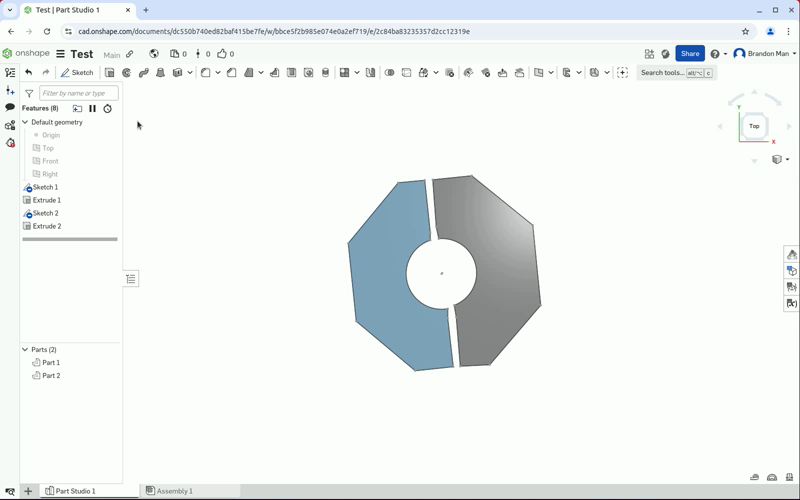
key(shift+7)
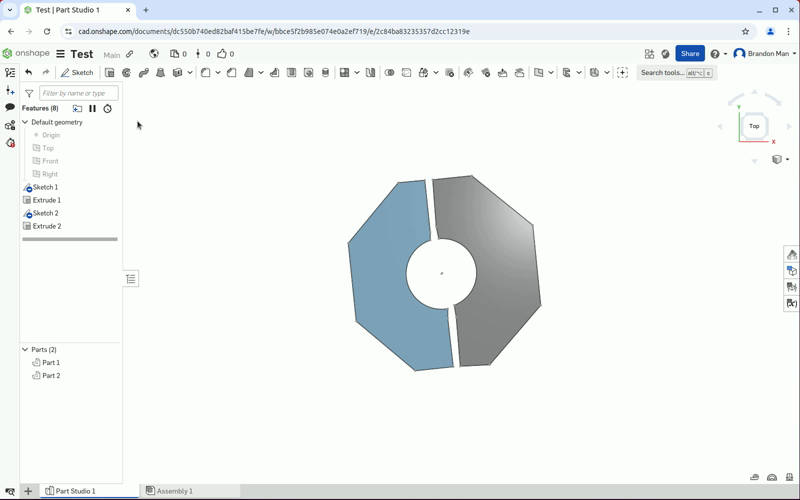
key(up, 3)
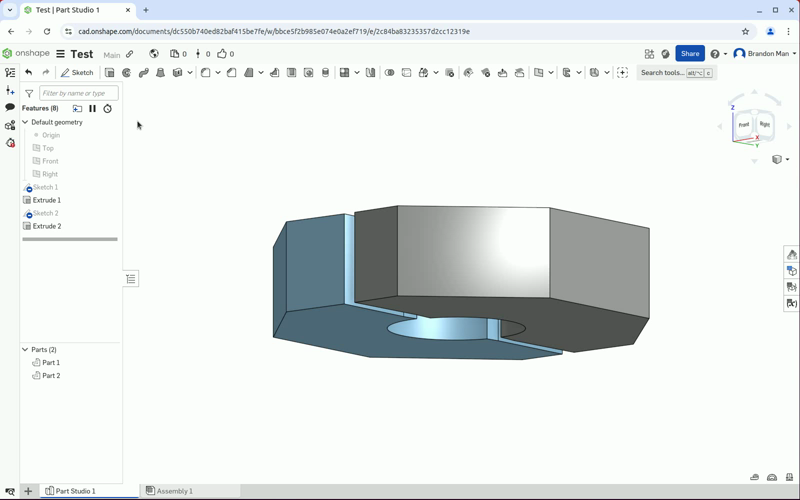
key(left, 3)
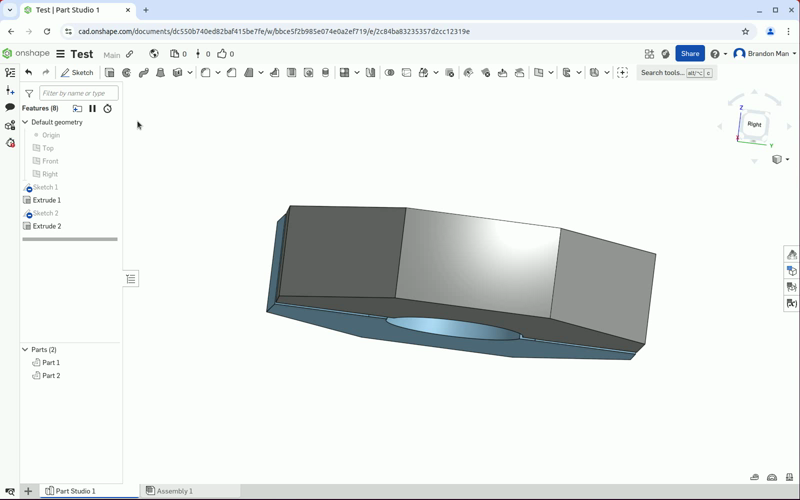
key(right, 3)
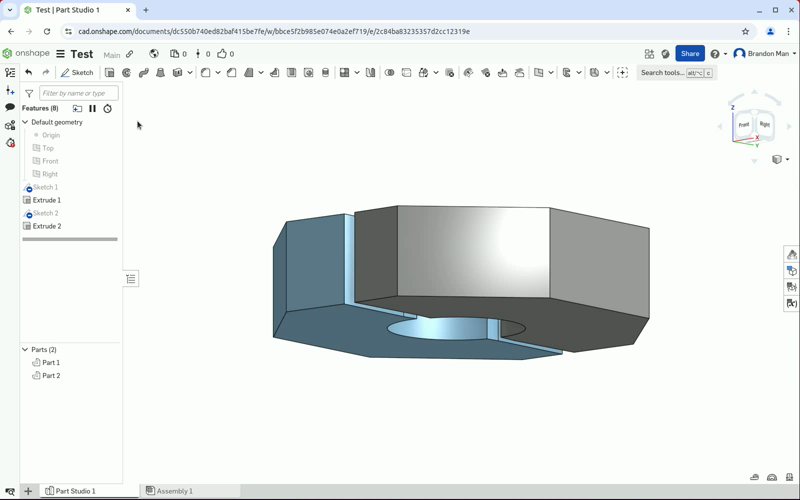
key(down, 3)
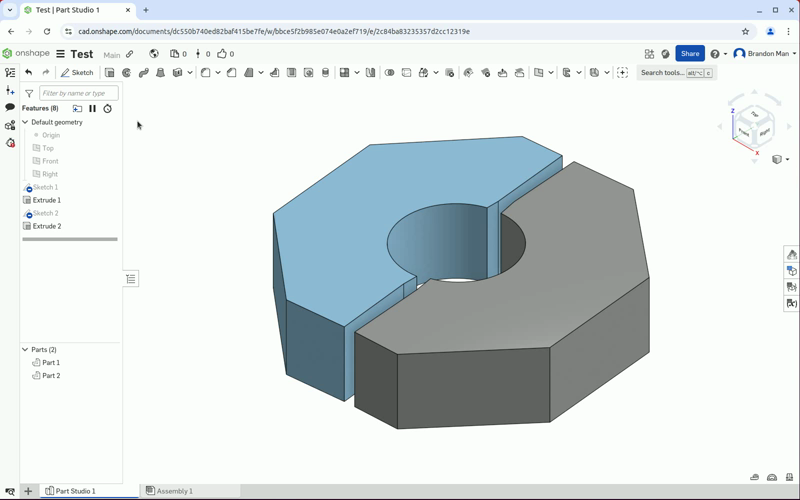
mouse_move(73, 189)
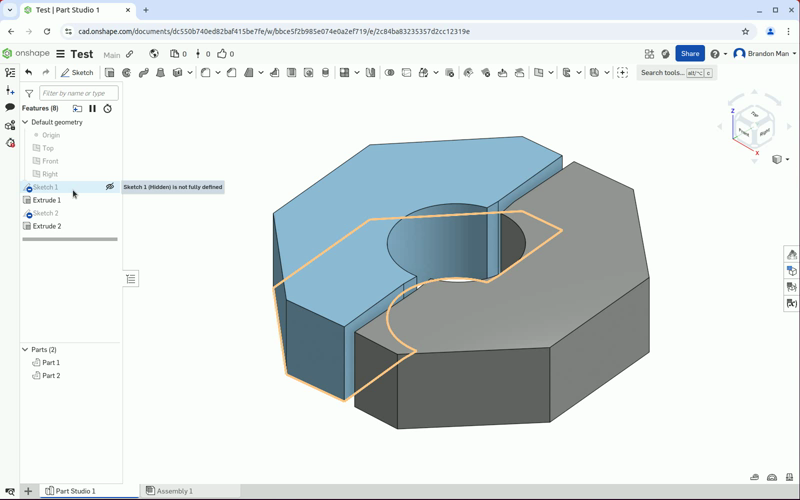
click(73, 189)